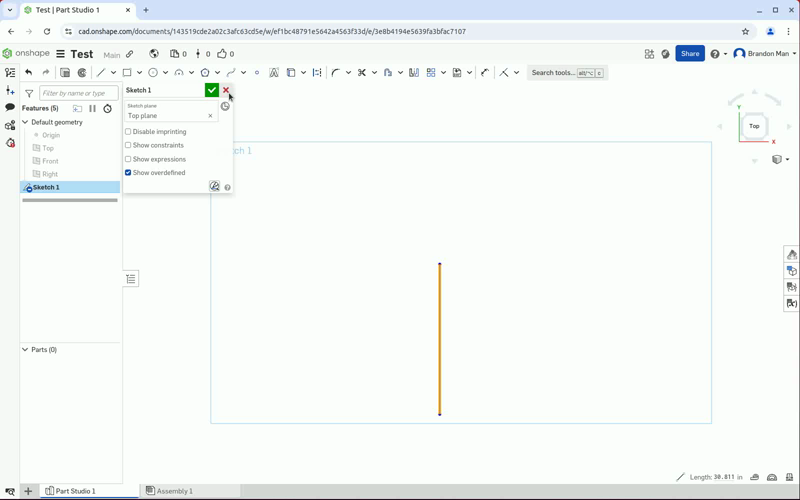
key(shift+h)
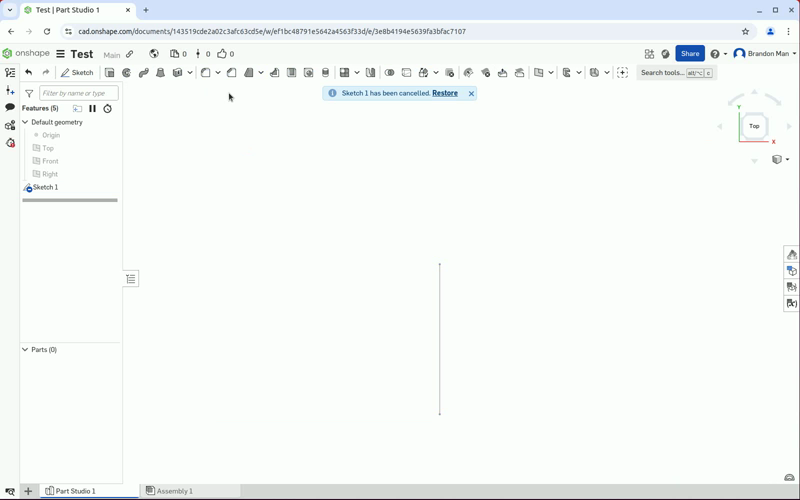
key(shift+s)
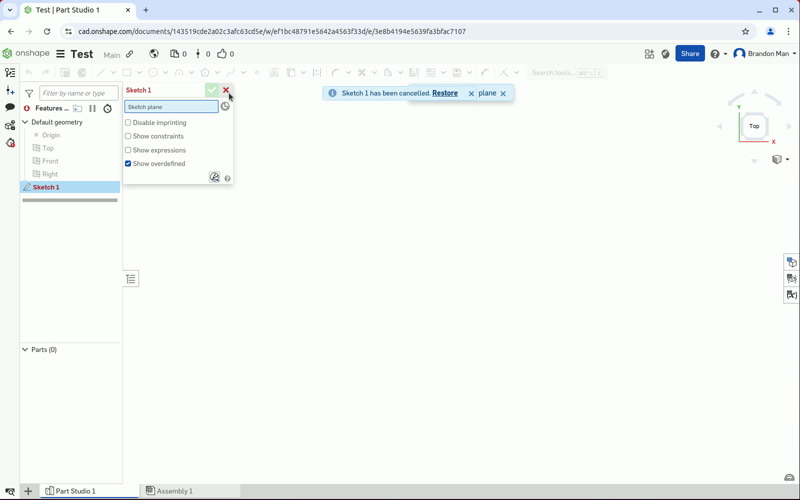
mouse_move(73, 150)
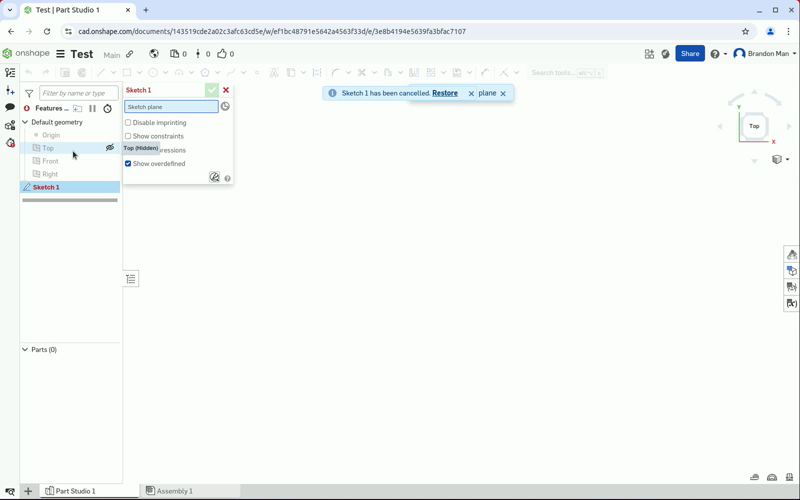
click(73, 150)
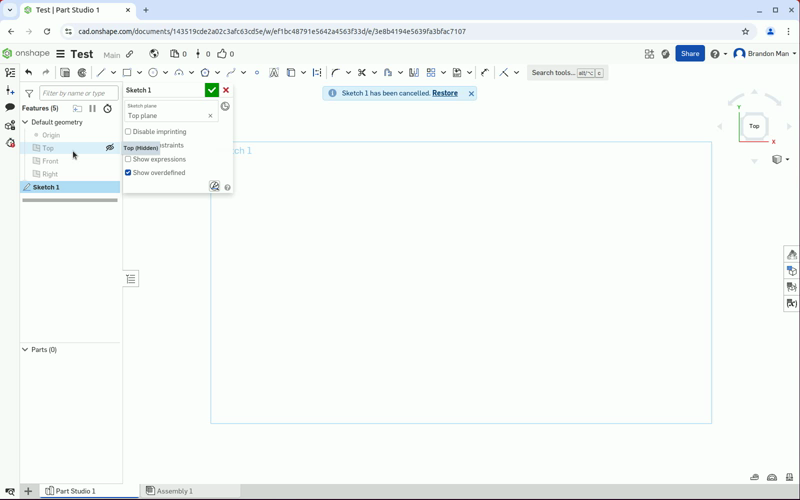
mouse_move(73, 352)
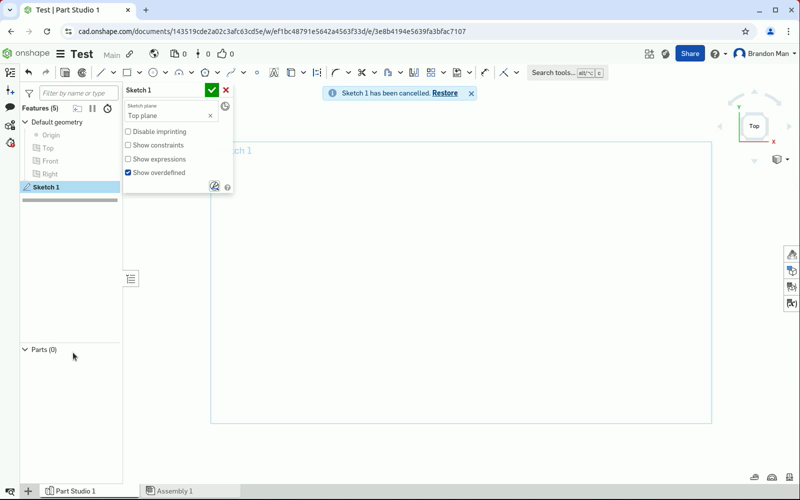
key(y)
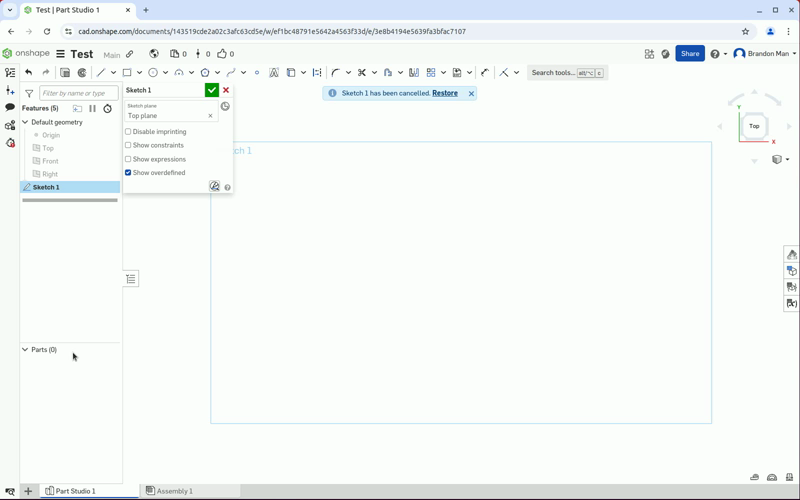
key(l)
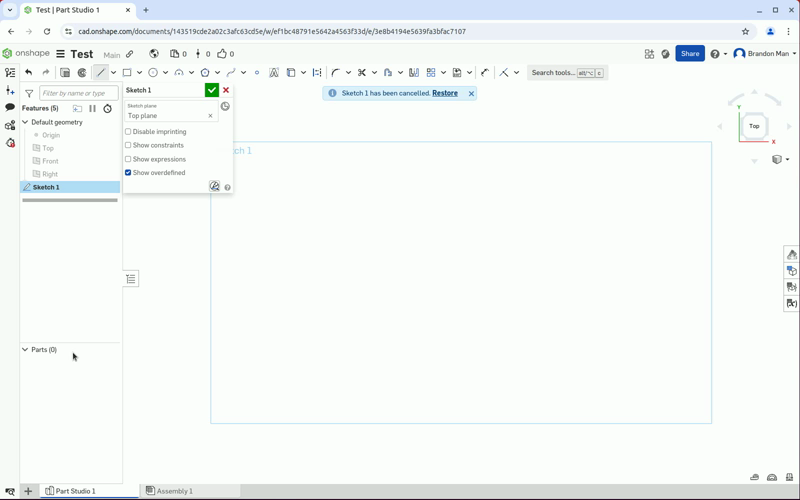
key_down(shift)
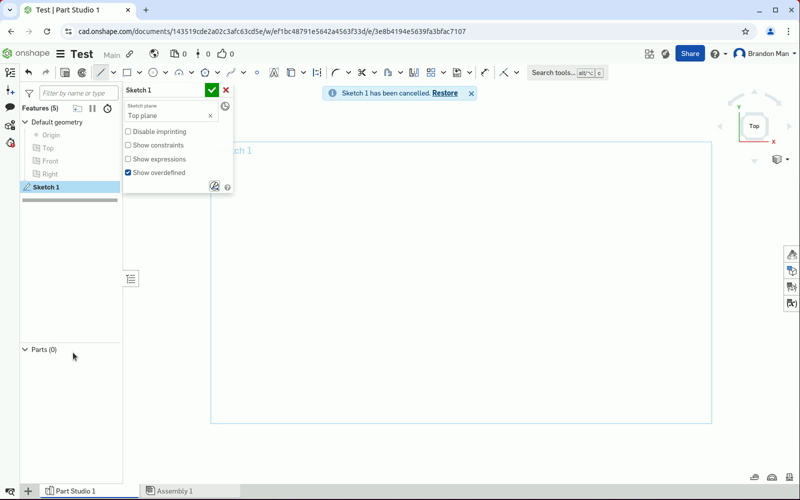
mouse_move(388, 369)
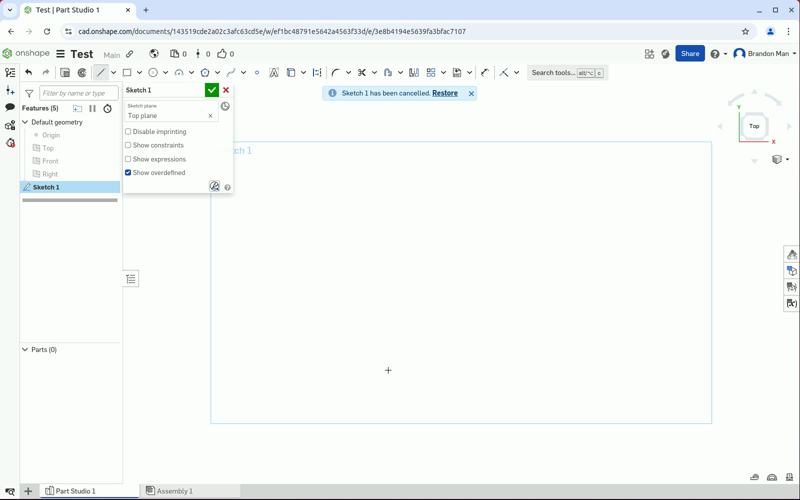
click(388, 369)
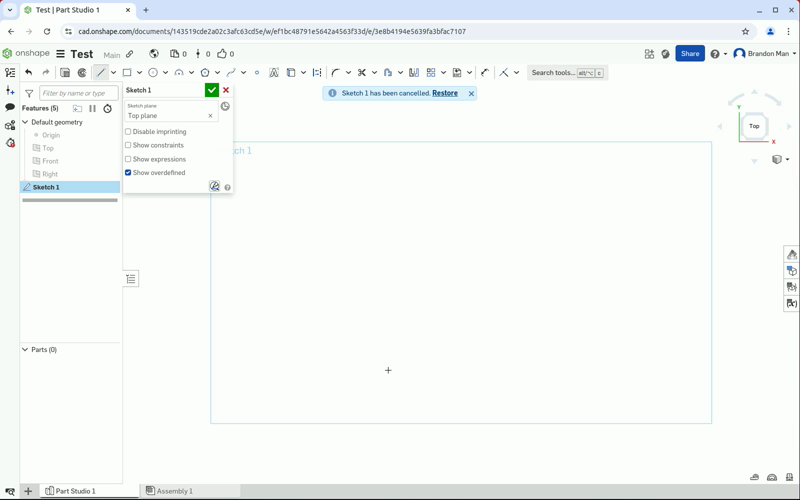
key_up(shift)
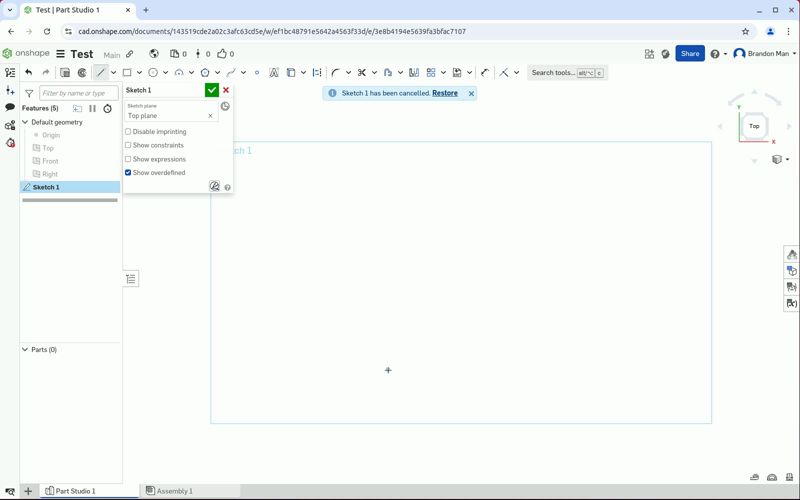
key_down(shift)
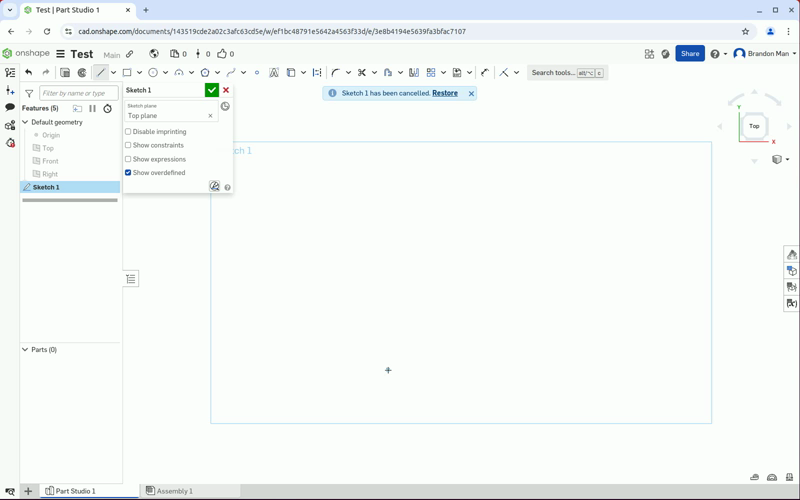
mouse_move(418, 369)
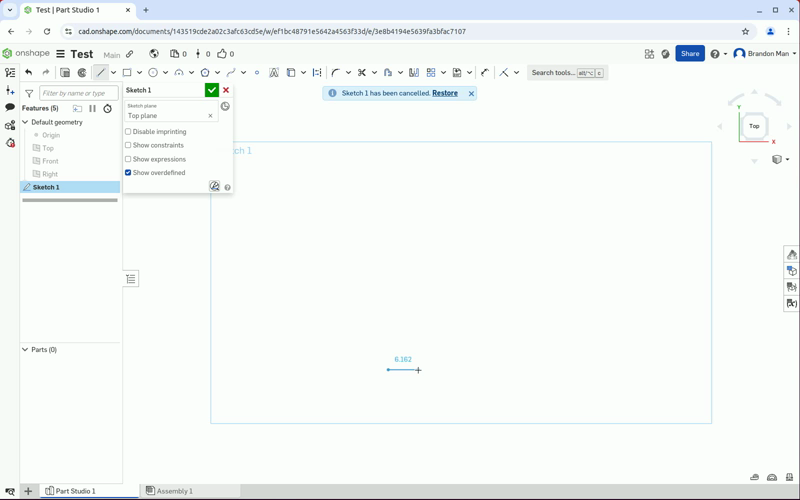
mouse_move(410, 369)
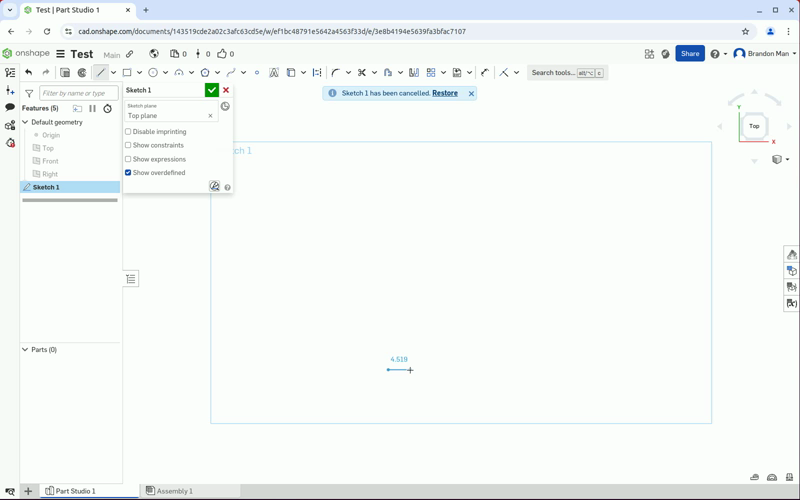
click(410, 369)
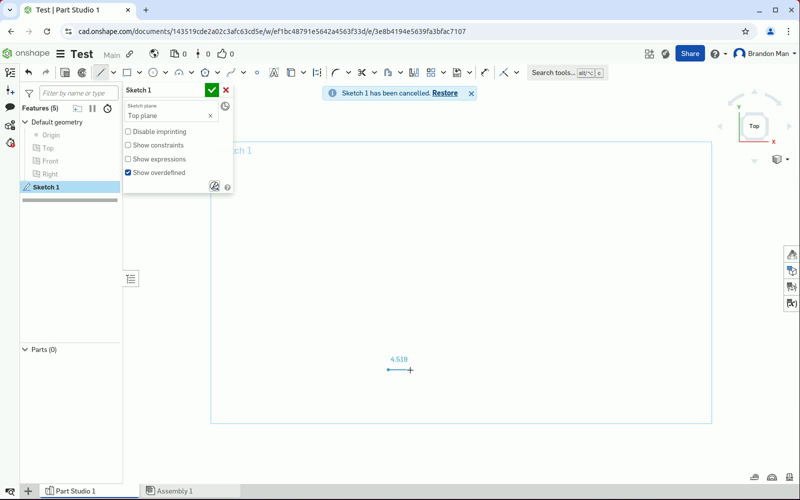
key_up(shift)
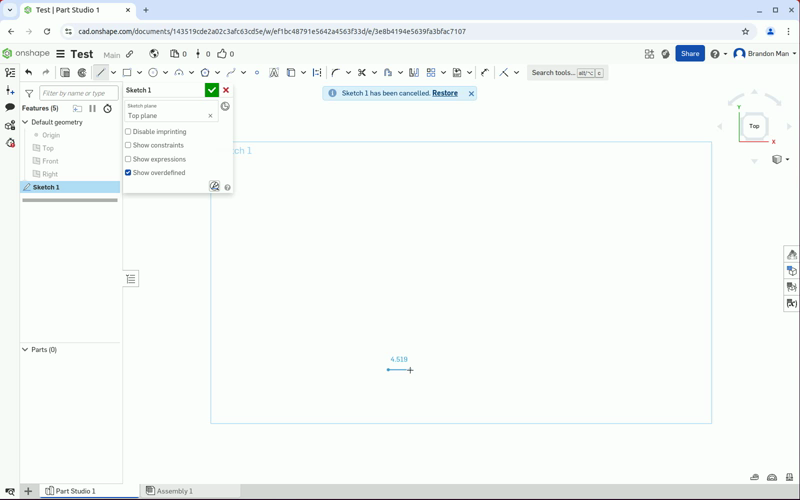
key_down(shift)
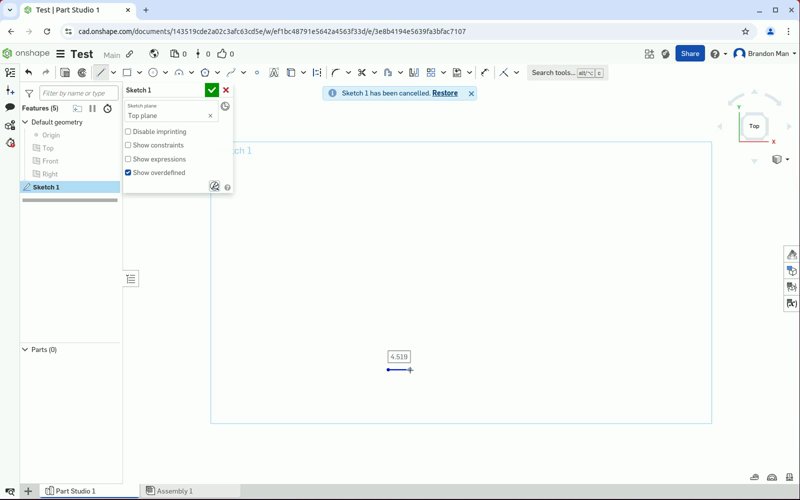
mouse_move(440, 369)
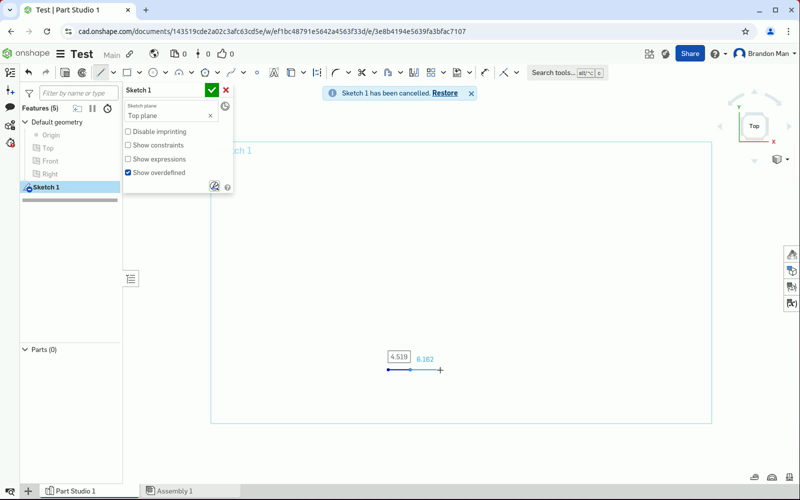
mouse_move(410, 333)
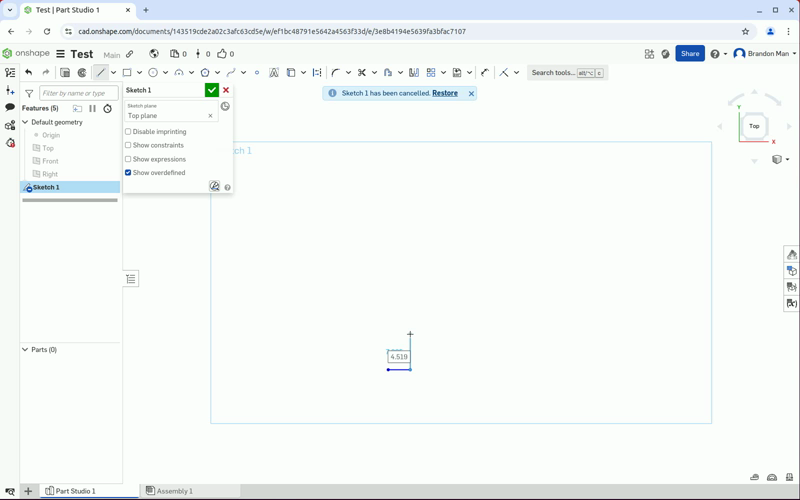
click(410, 333)
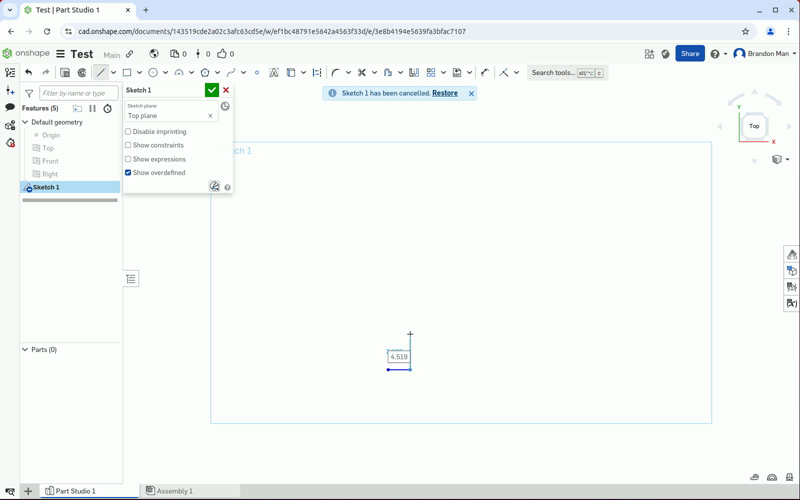
key_up(shift)
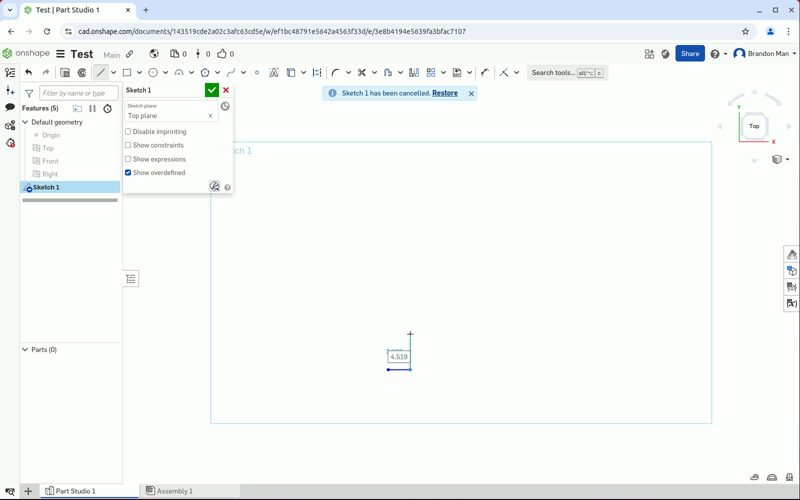
key_down(shift)
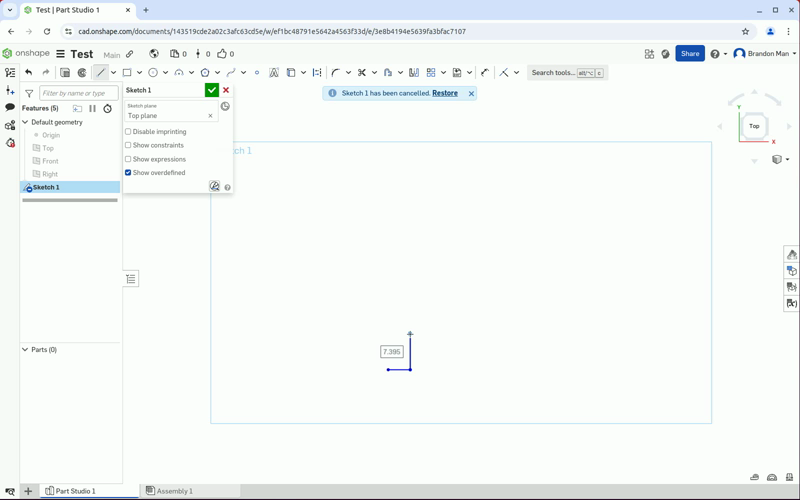
mouse_move(440, 333)
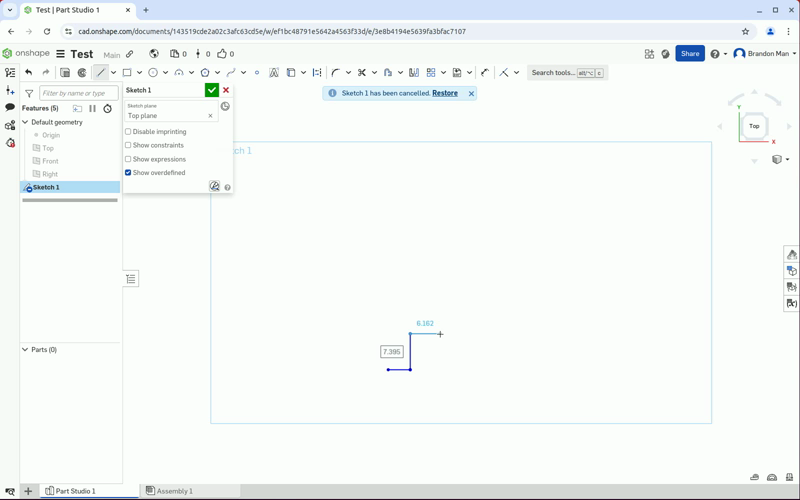
mouse_move(388, 333)
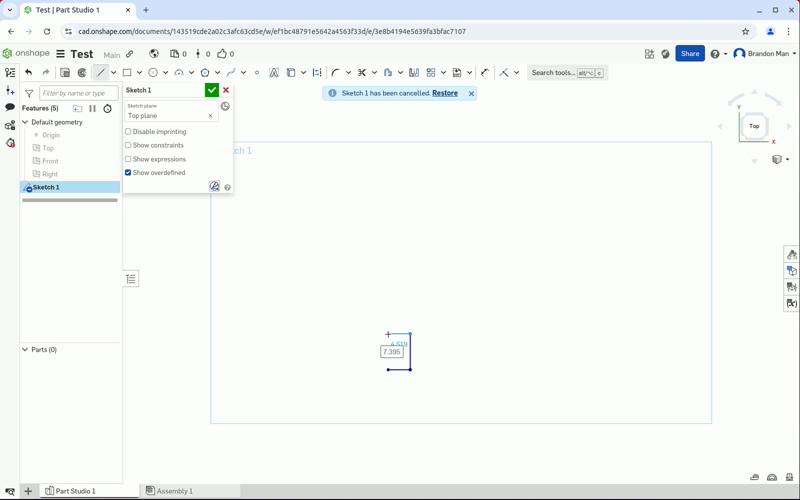
click(388, 333)
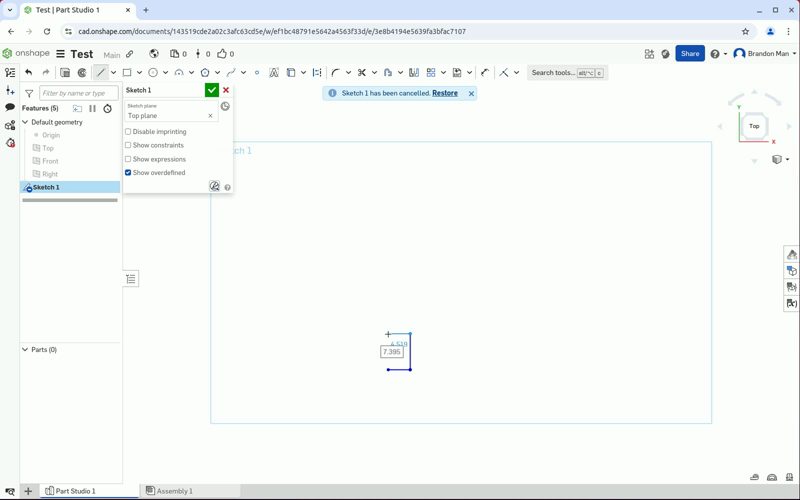
key_up(shift)
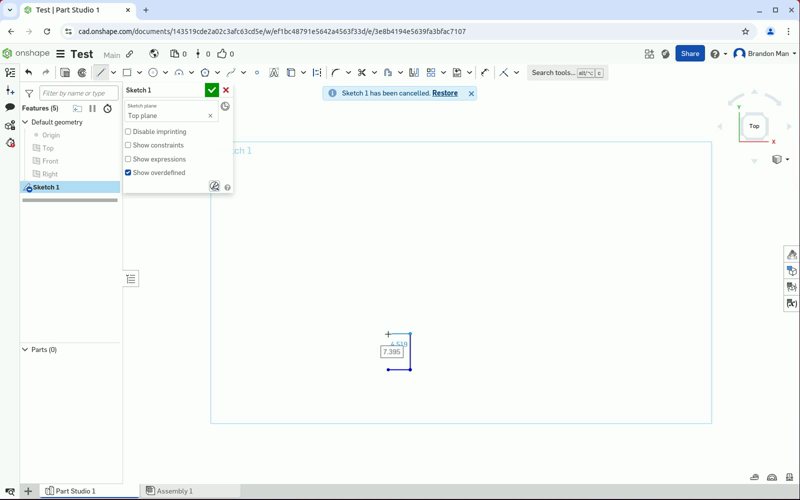
mouse_move(418, 333)
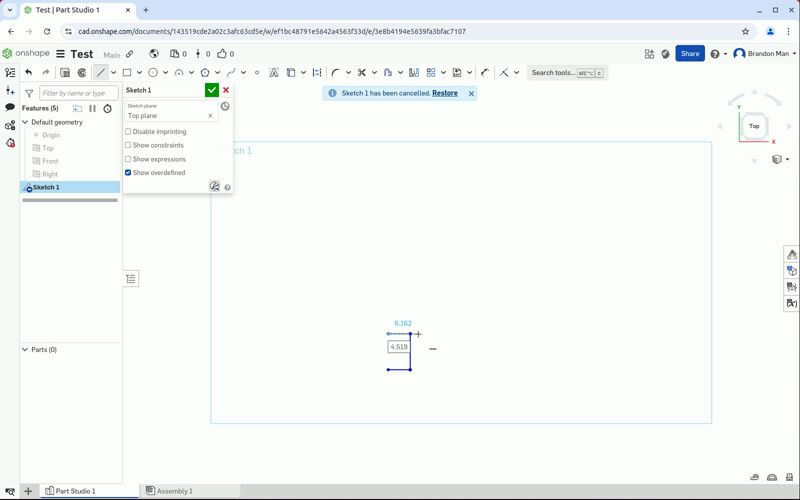
key_down(shift)
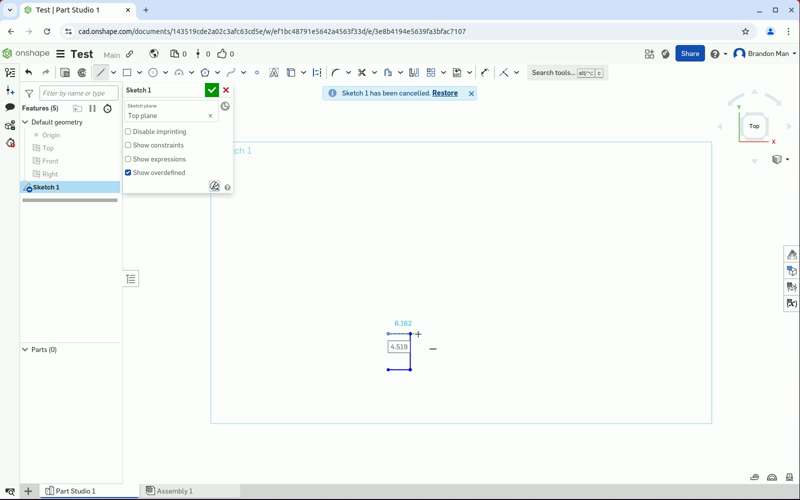
mouse_move(388, 369)
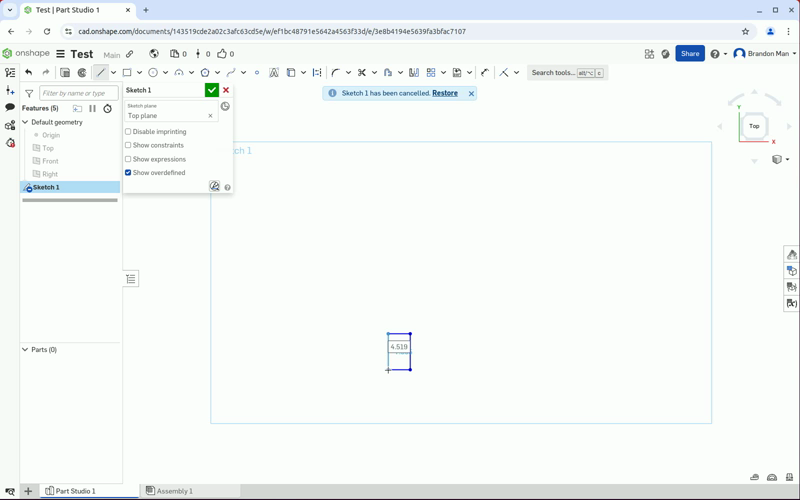
key_up(shift)
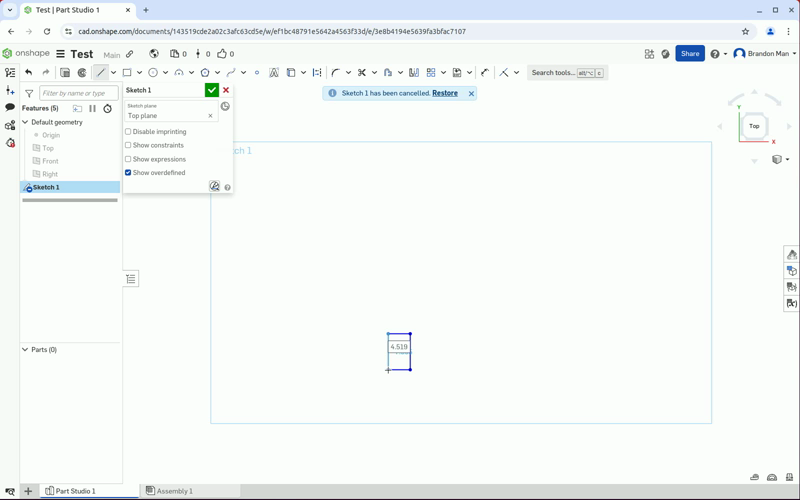
click(388, 369)
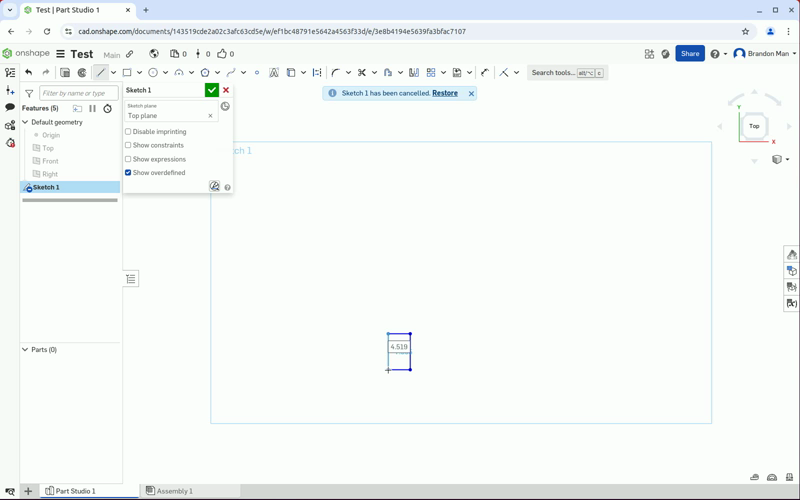
key(esc)
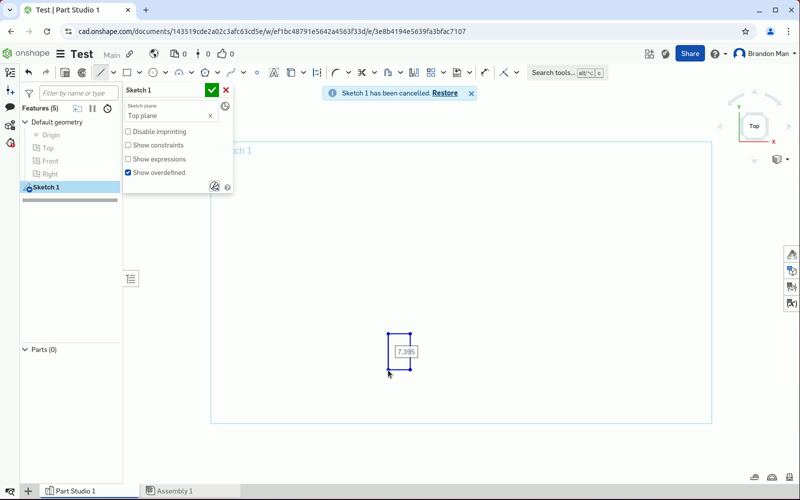
mouse_move(402, 346)
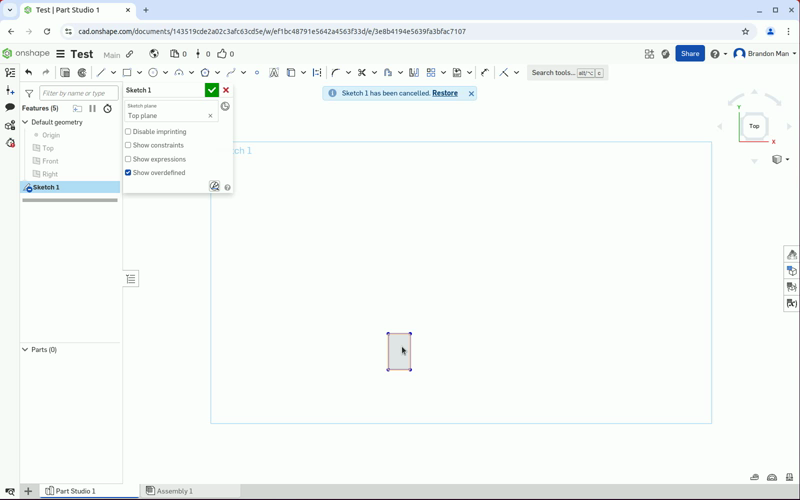
scroll(6)
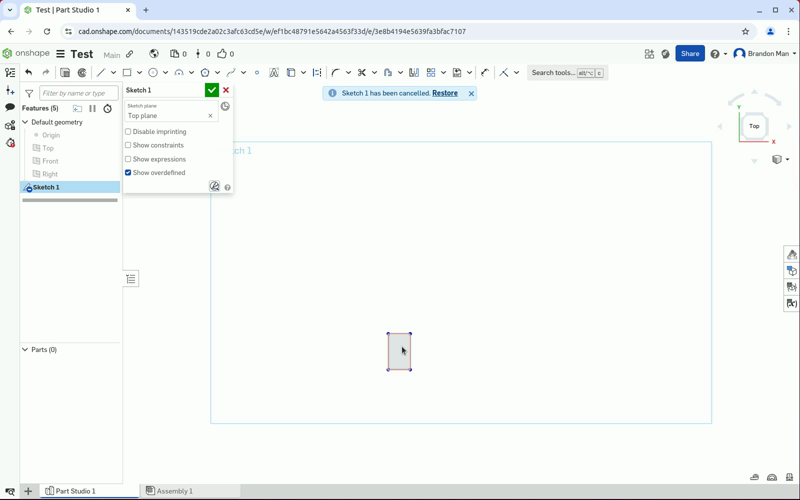
scroll(6)
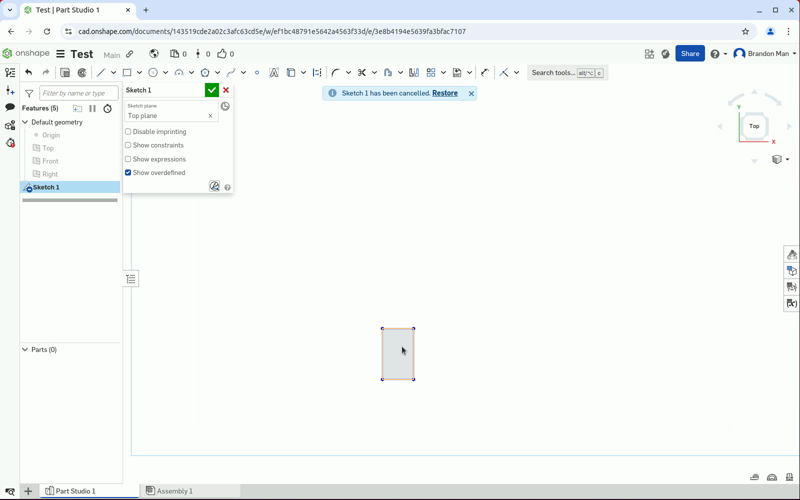
scroll(6)
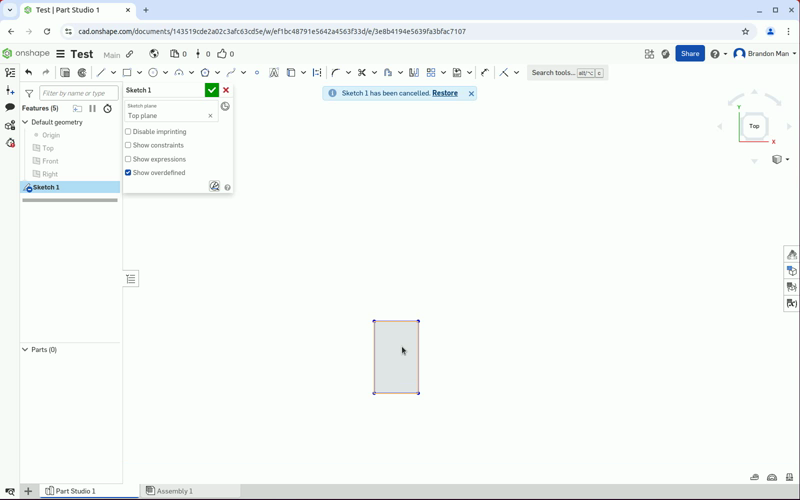
scroll(6)
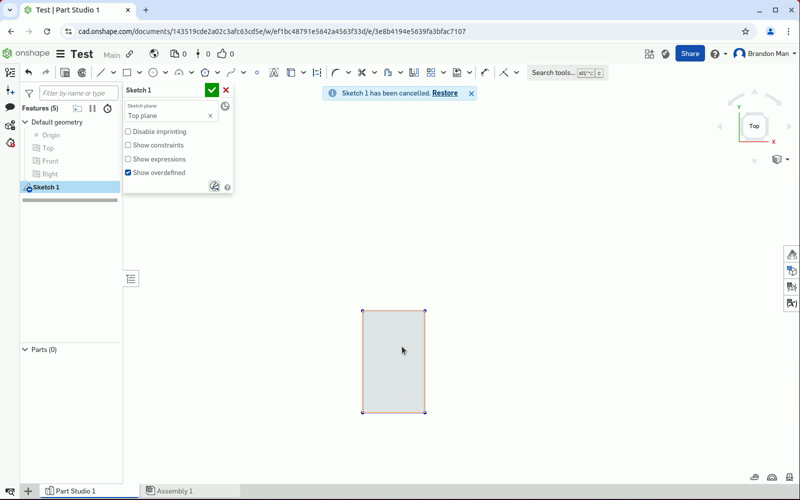
scroll(6)
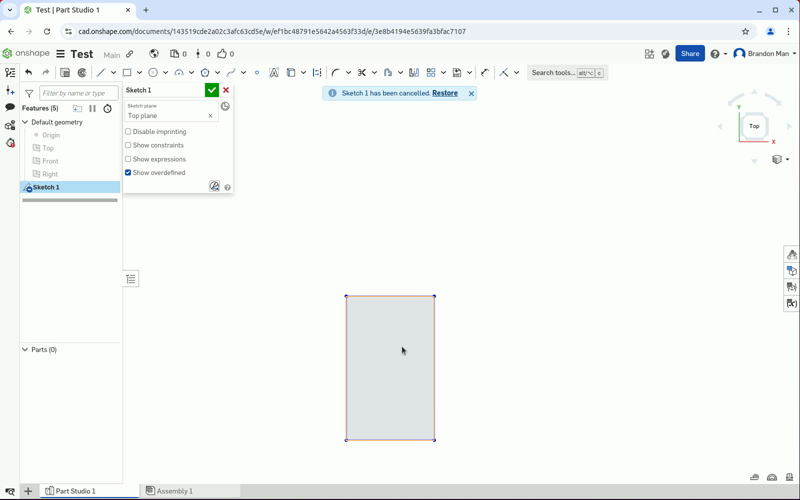
scroll(6)
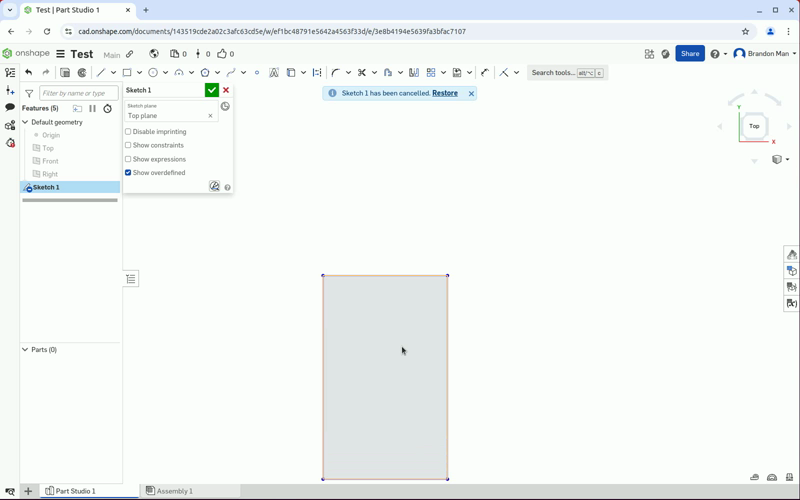
scroll(6)
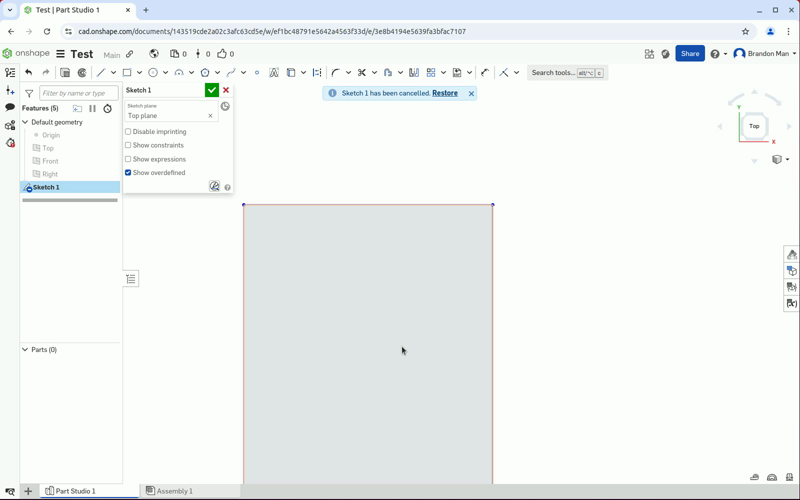
click(402, 346)
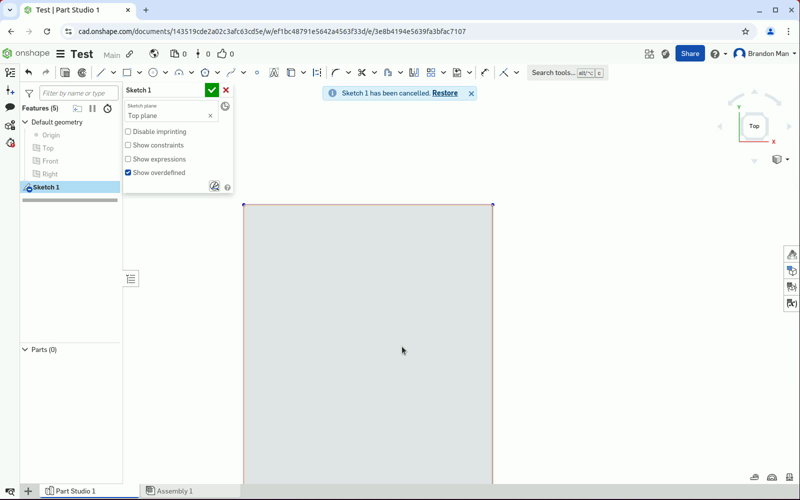
scroll(-6)
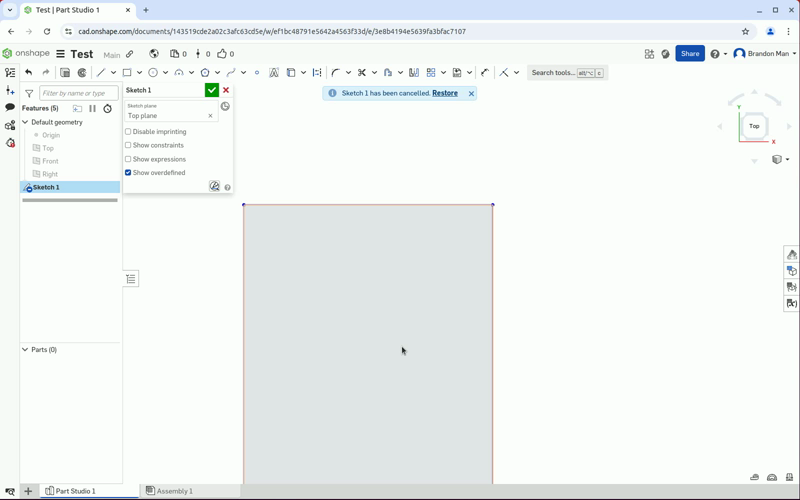
scroll(-6)
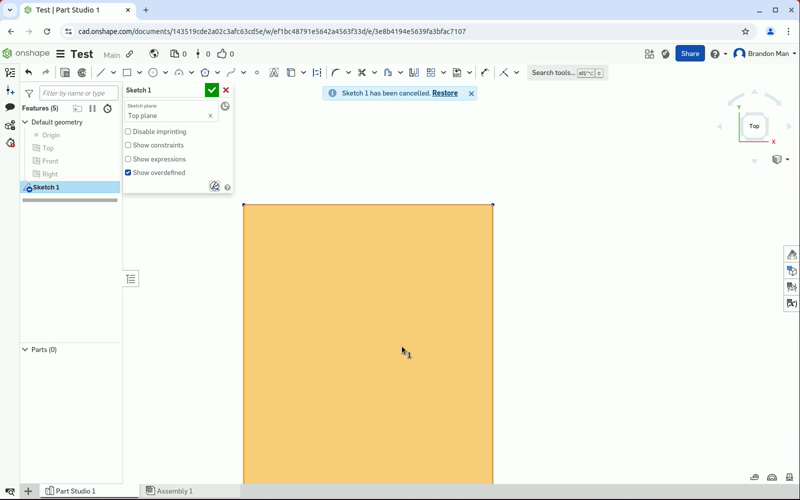
scroll(-6)
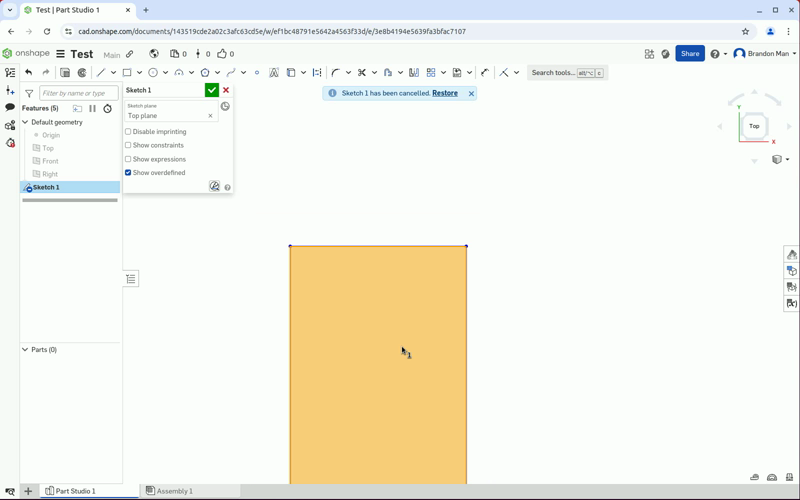
scroll(-6)
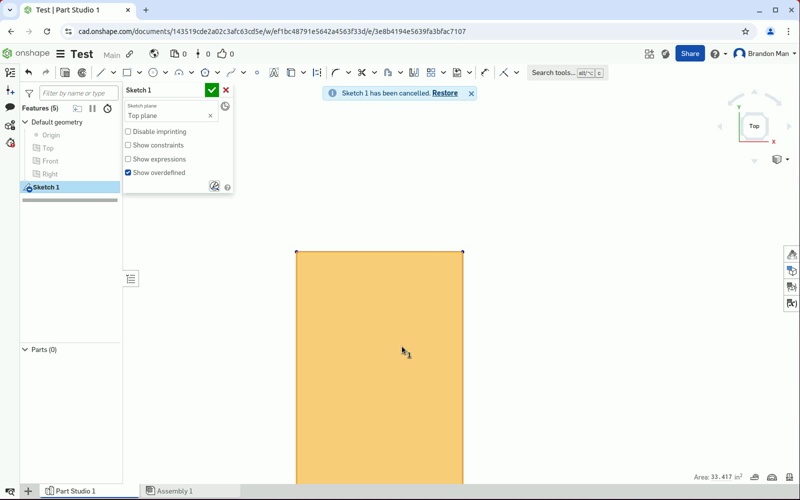
scroll(-6)
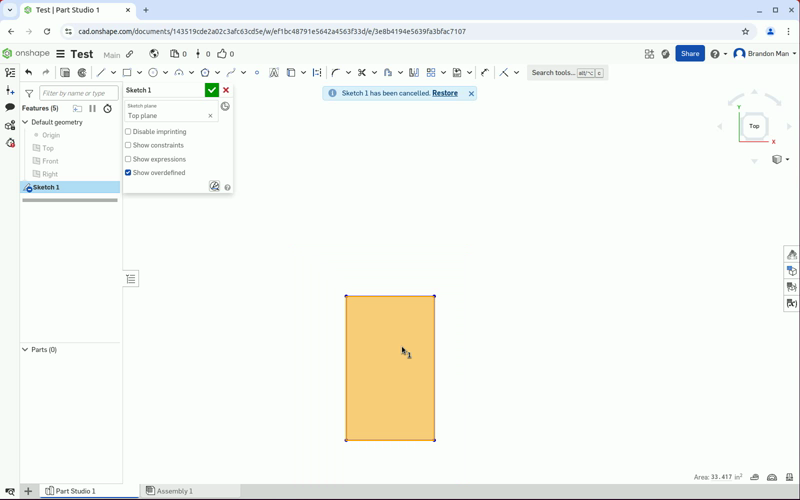
scroll(-6)
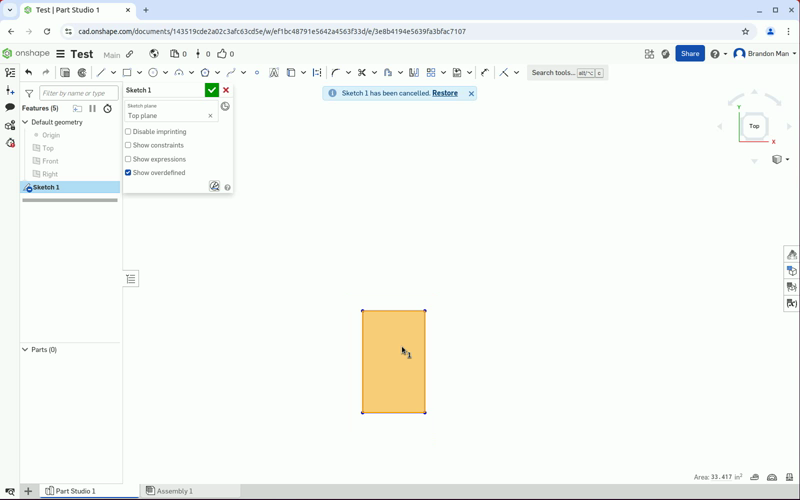
scroll(-6)
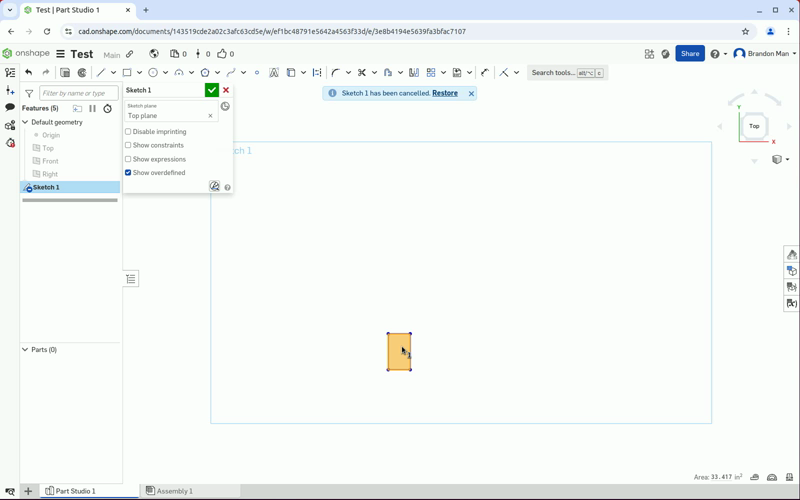
mouse_move(73, 352)
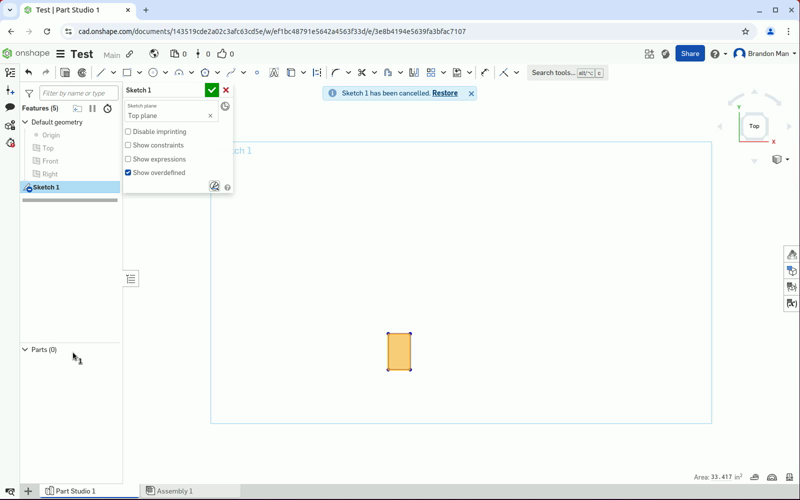
key(shift+y)
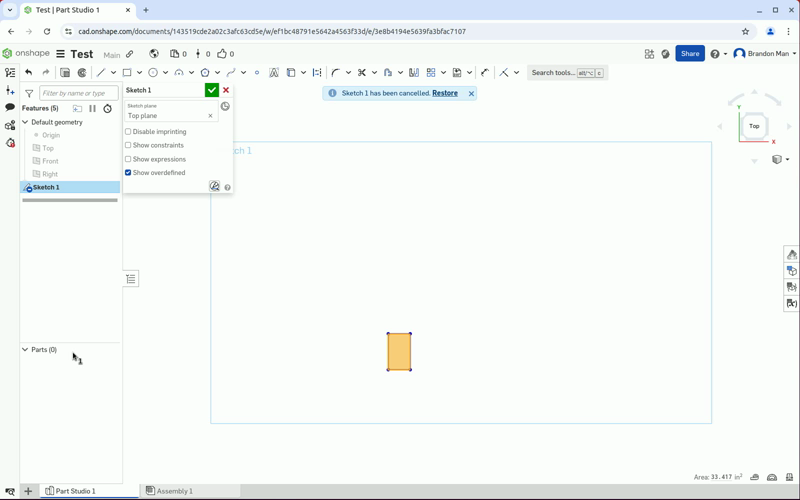
key(shift+e)
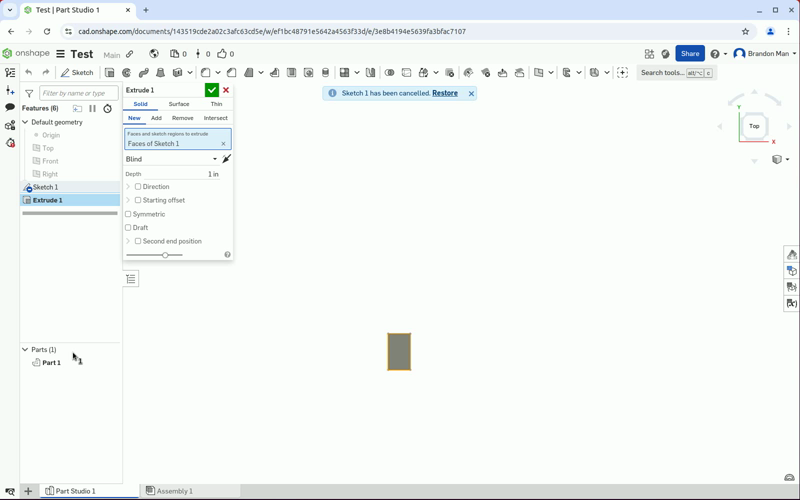
mouse_move(143, 106)
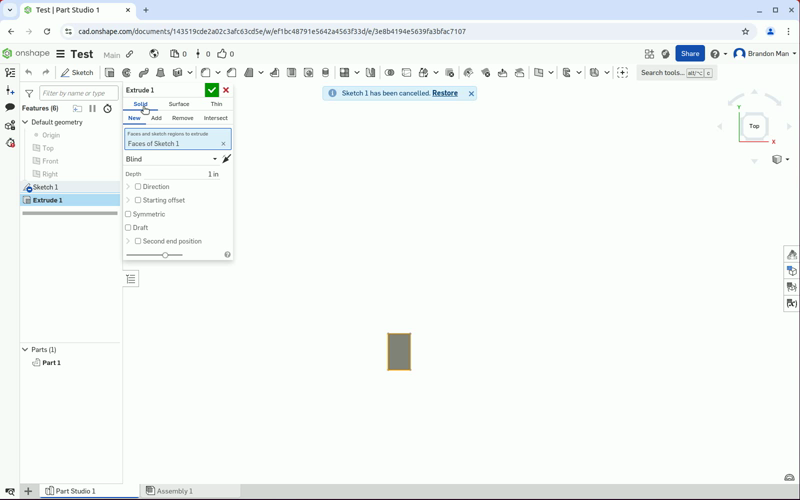
click(143, 106)
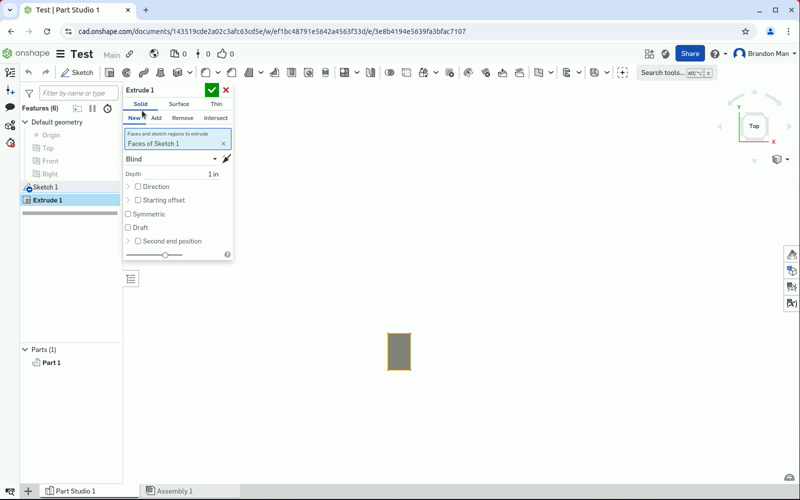
mouse_move(137, 120)
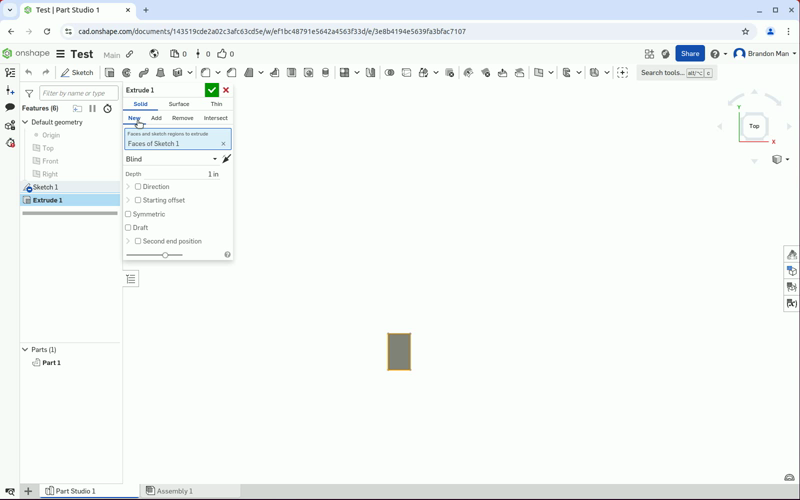
click(137, 120)
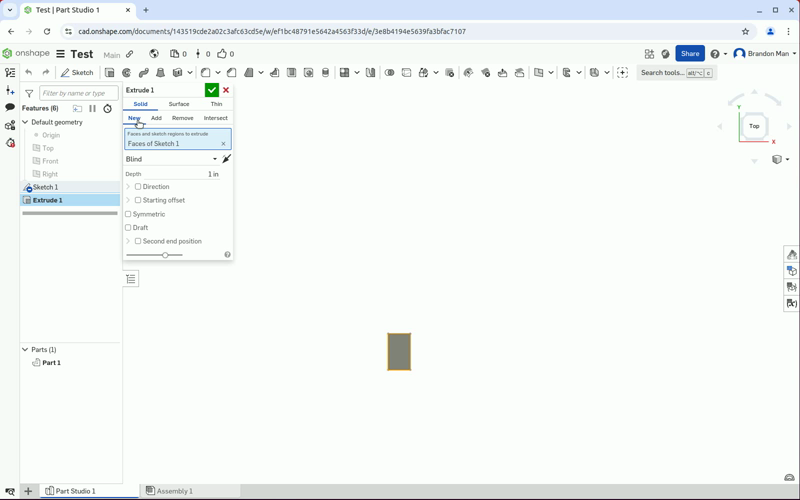
key(tab, 4)
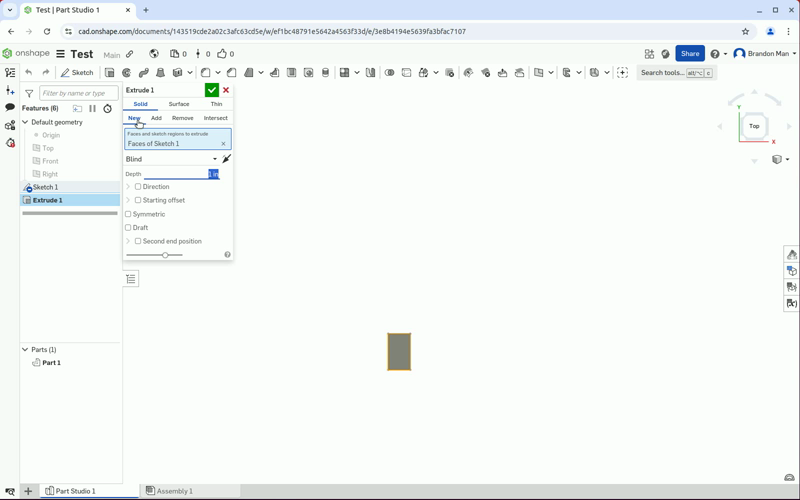
text(0.241)
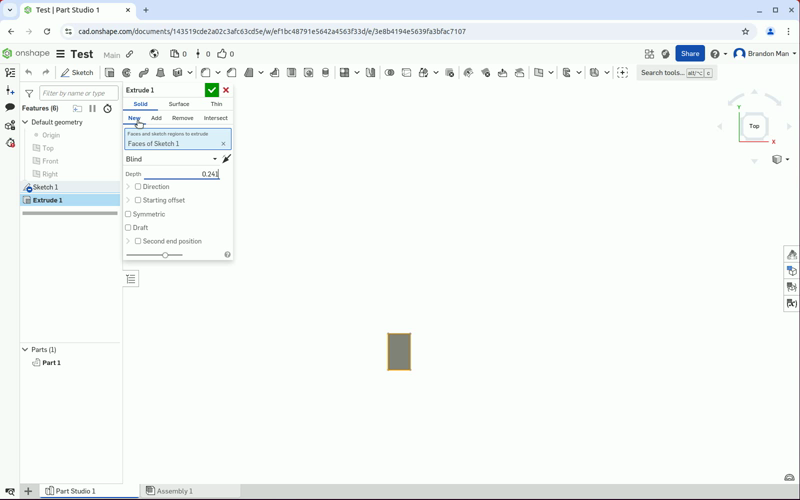
key(enter)
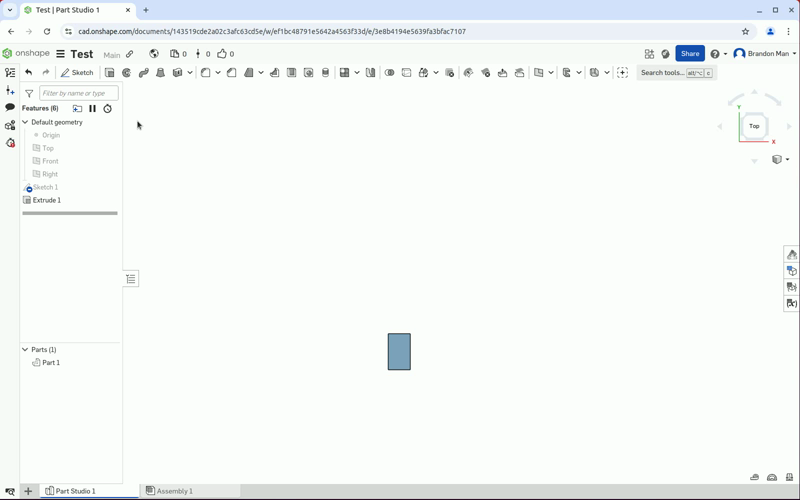
key(shift+h)
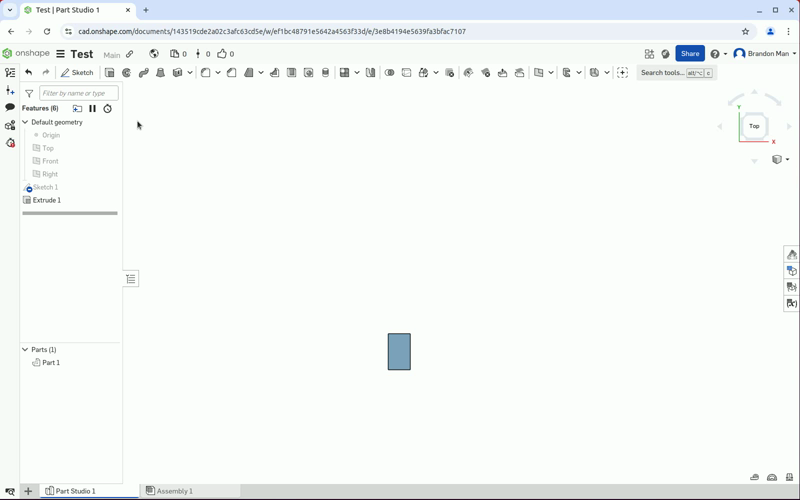
key(shift+h)
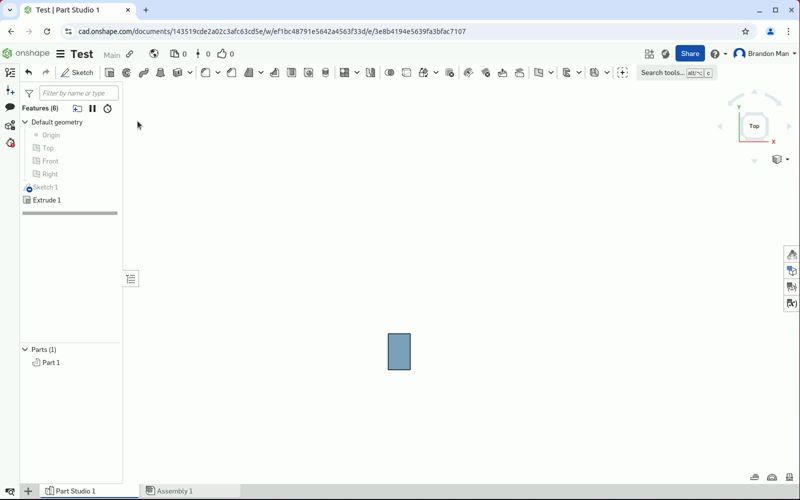
mouse_move(73, 189)
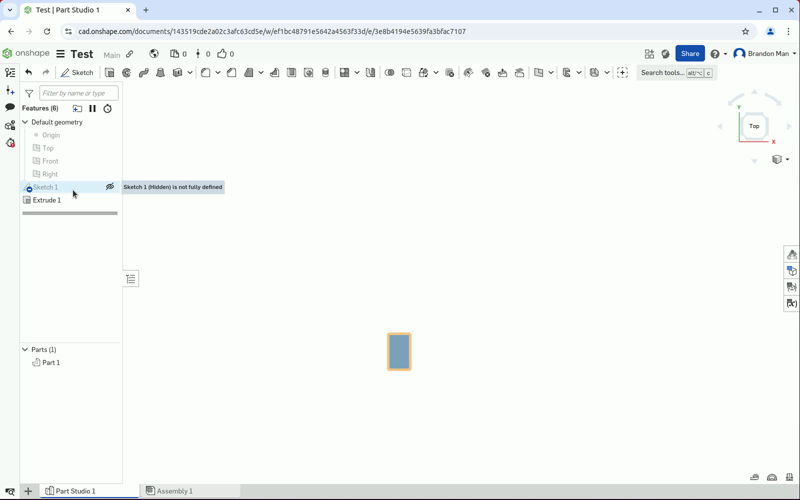
click(73, 189)
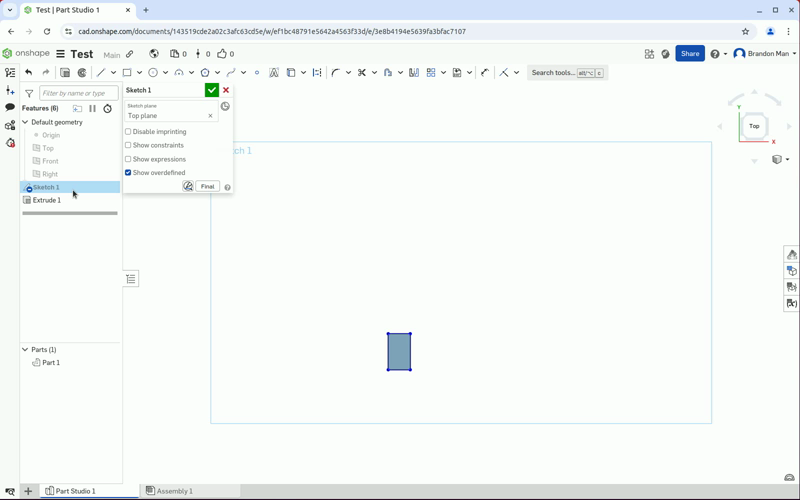
mouse_move(229, 92)
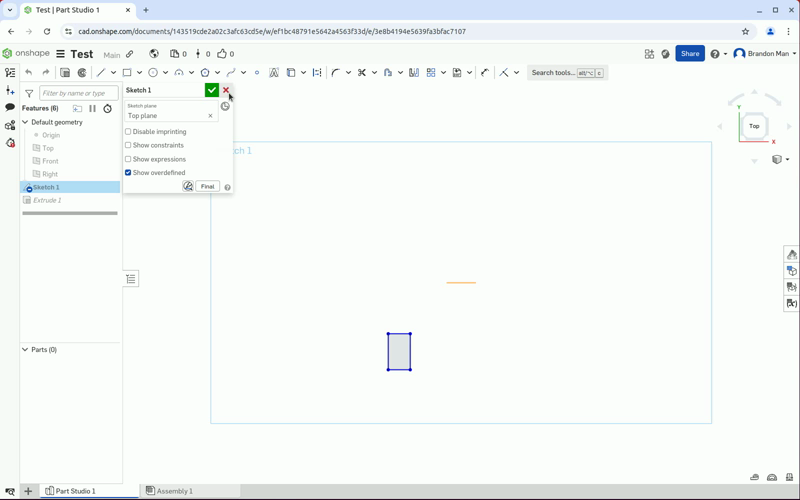
click(229, 92)
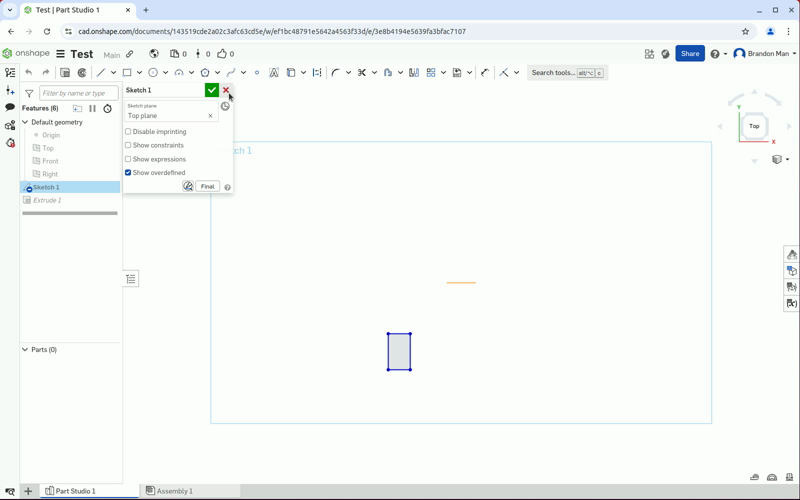
key(shift+s)
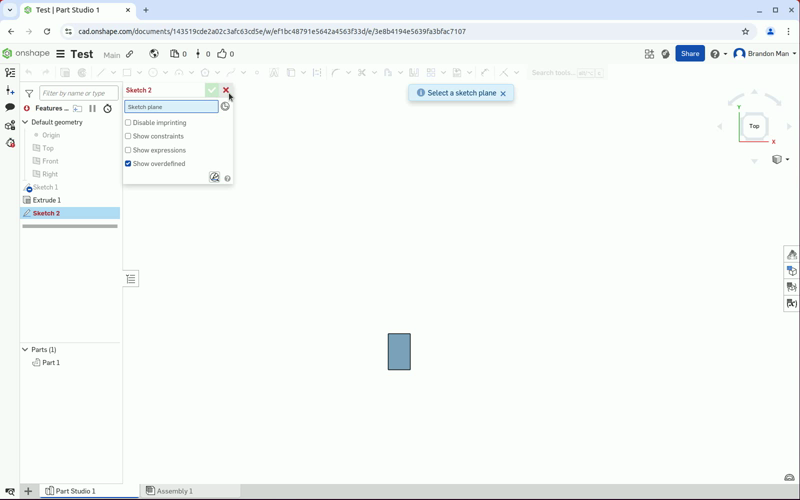
mouse_move(73, 150)
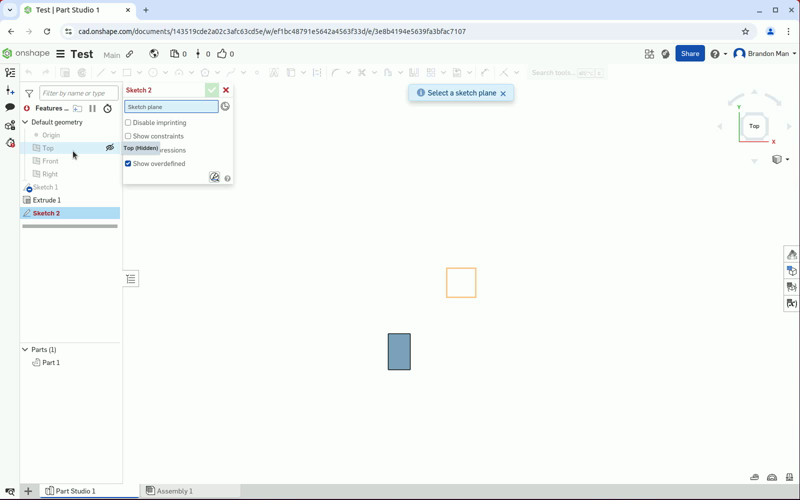
click(73, 150)
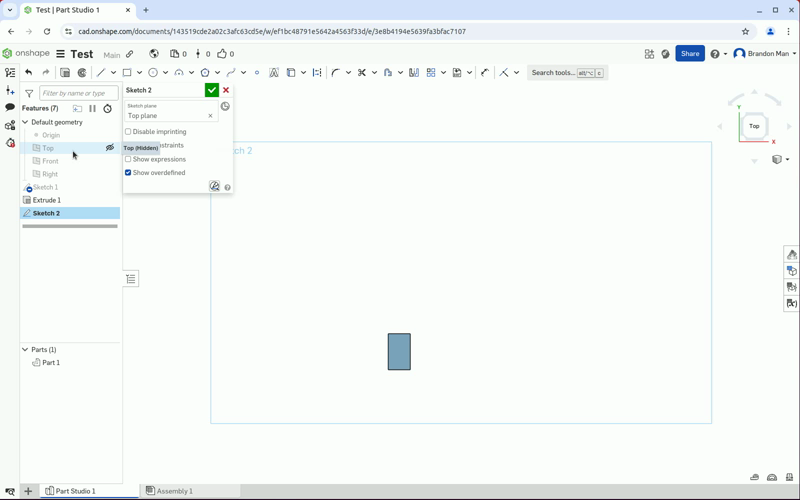
mouse_move(73, 352)
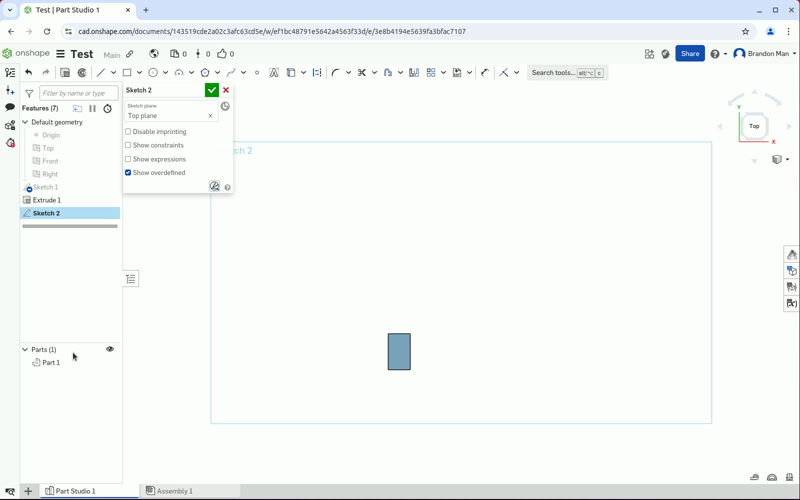
key(y)
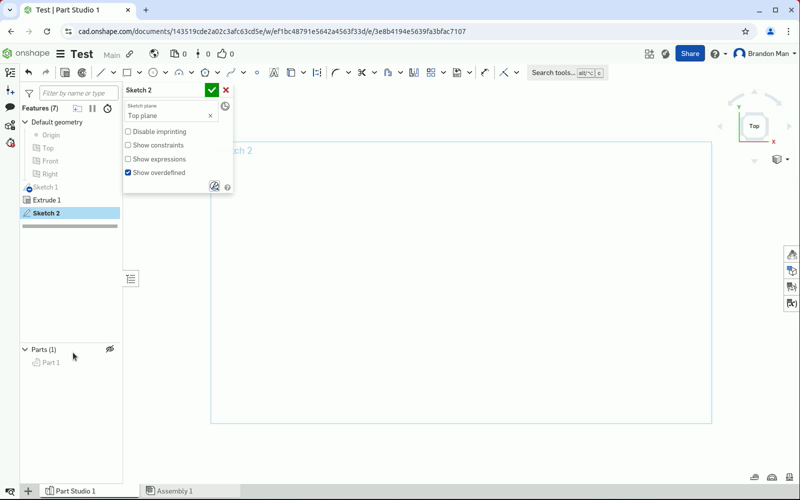
key(l)
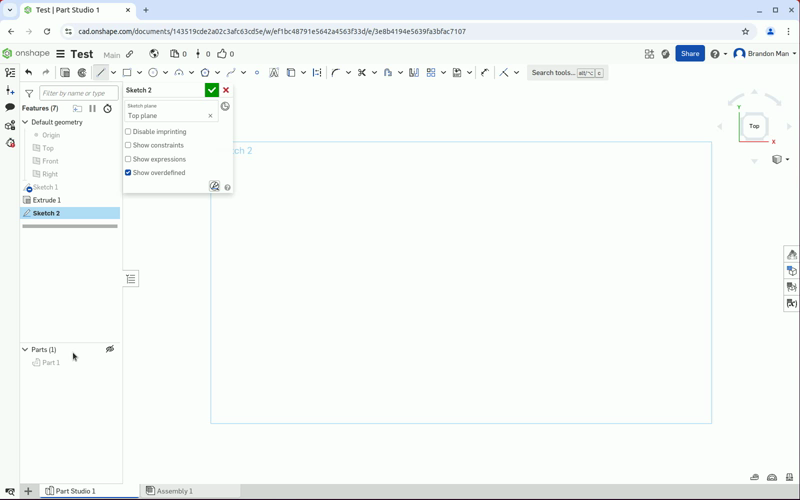
key_down(shift)
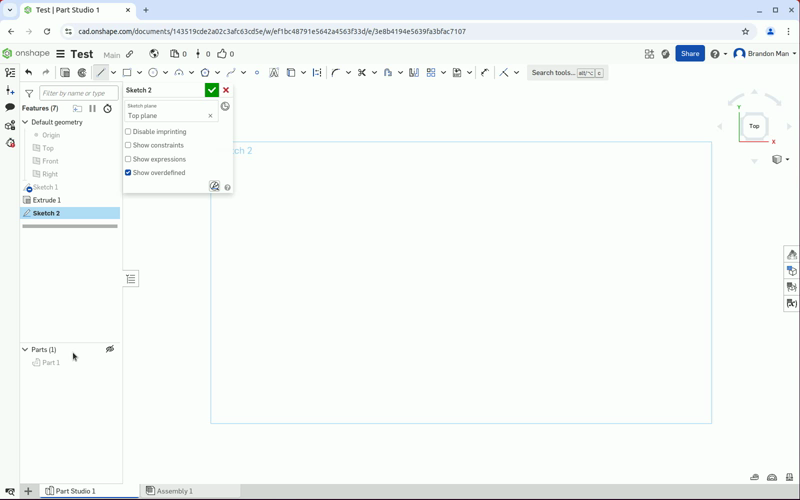
mouse_move(514, 395)
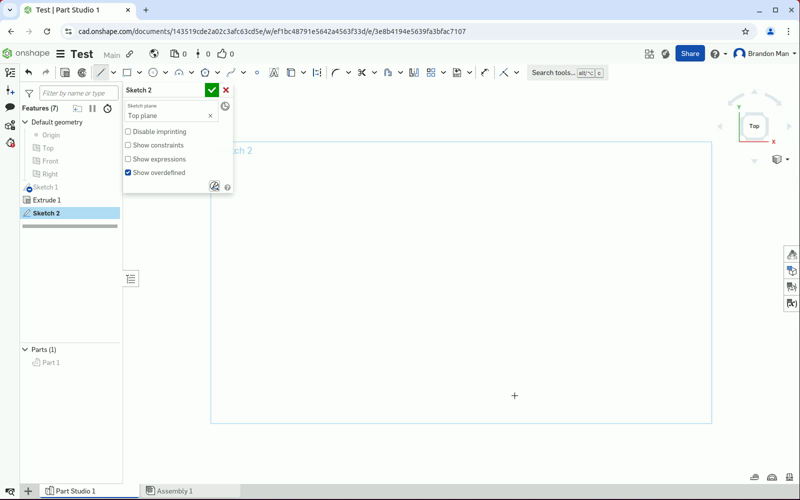
click(514, 395)
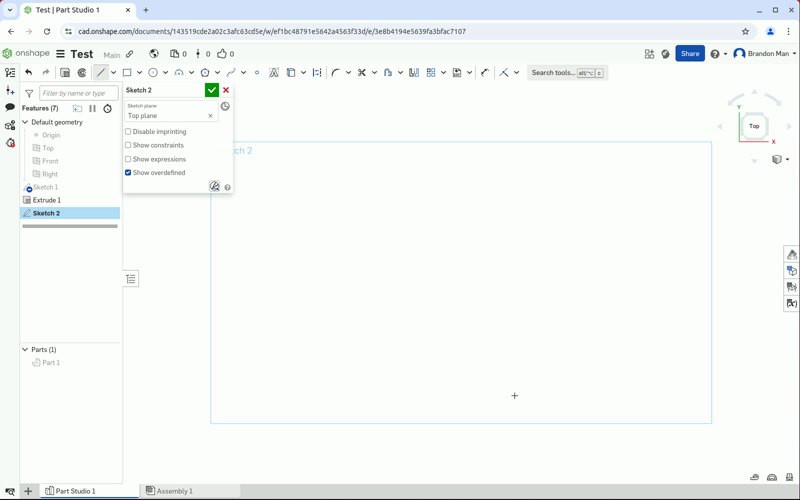
key_up(shift)
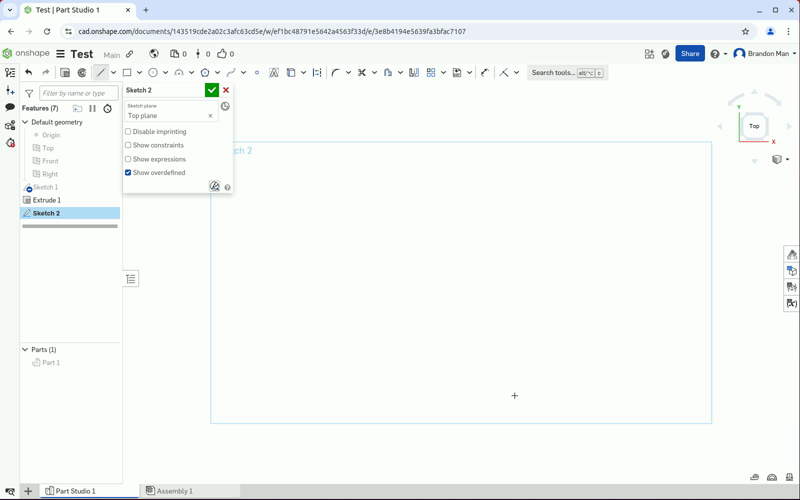
key_down(shift)
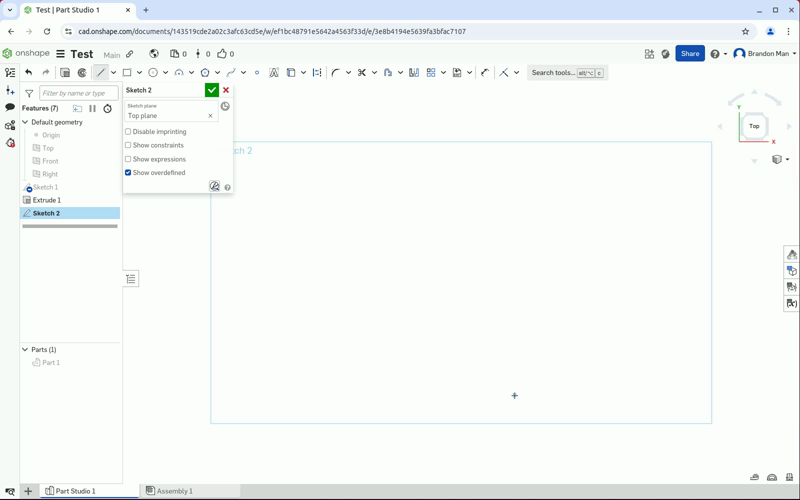
mouse_move(544, 395)
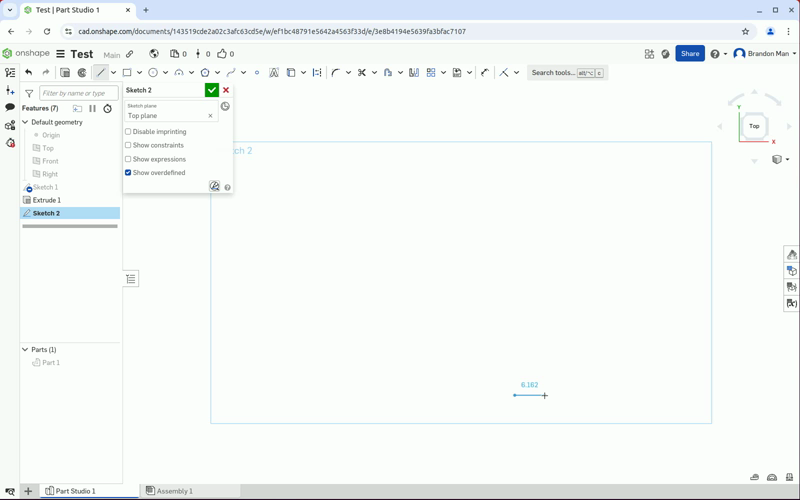
mouse_move(536, 395)
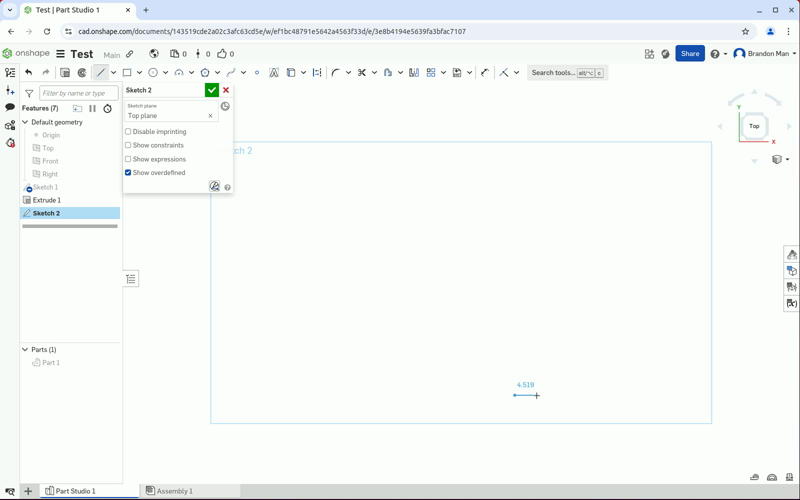
click(536, 395)
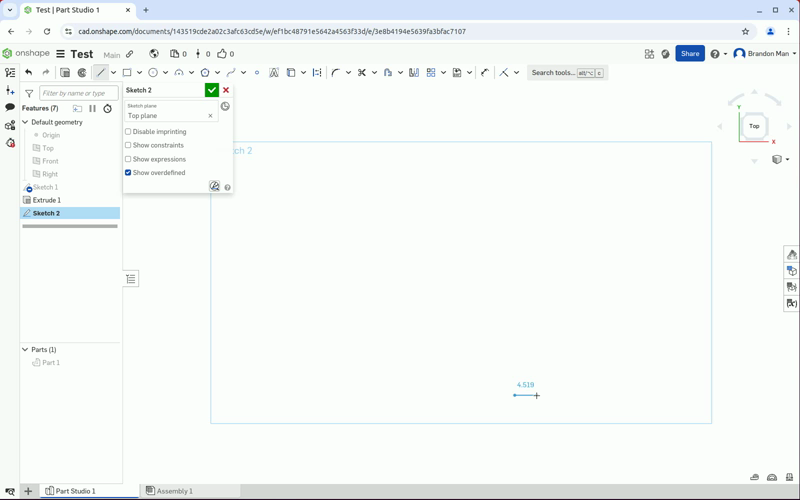
key_up(shift)
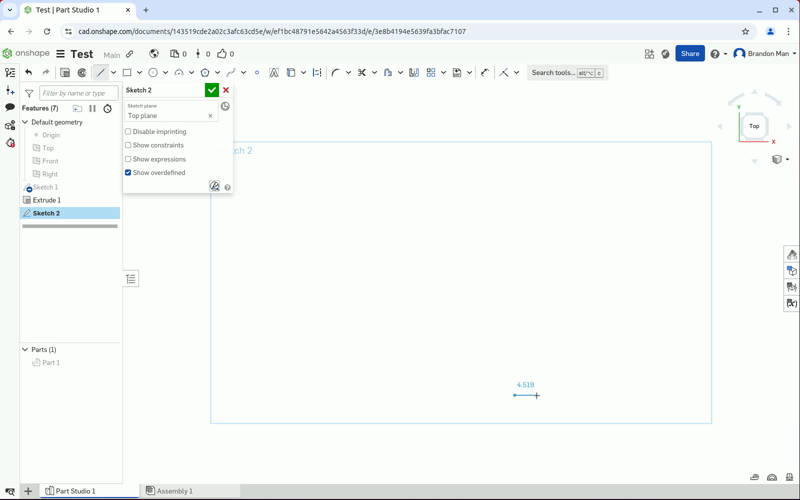
key_down(shift)
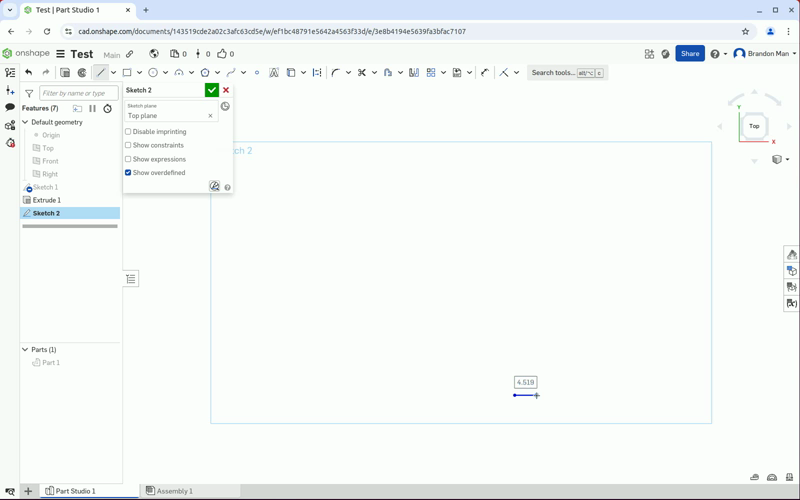
mouse_move(536, 333)
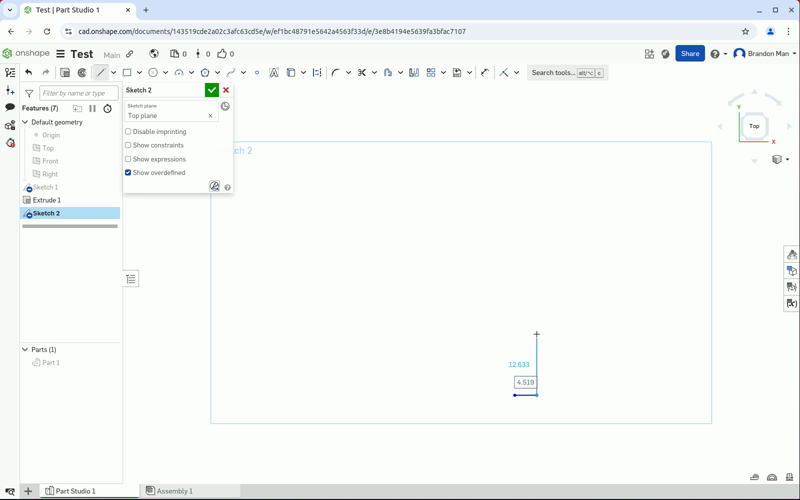
click(536, 333)
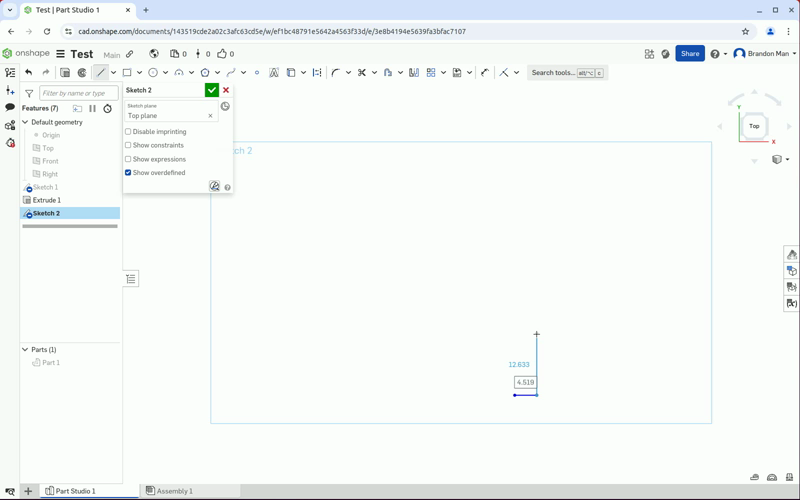
key_up(shift)
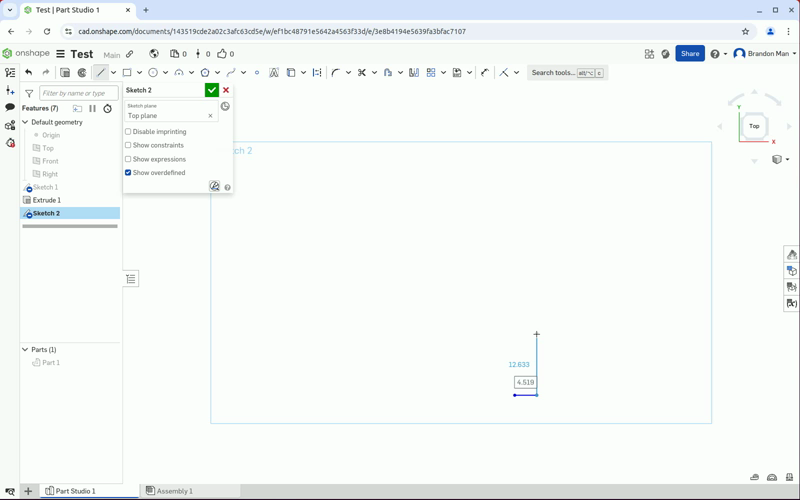
key_down(shift)
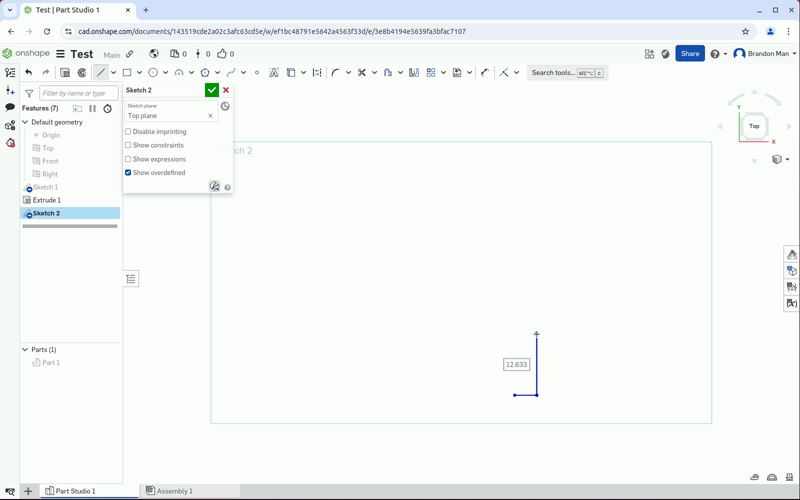
mouse_move(566, 333)
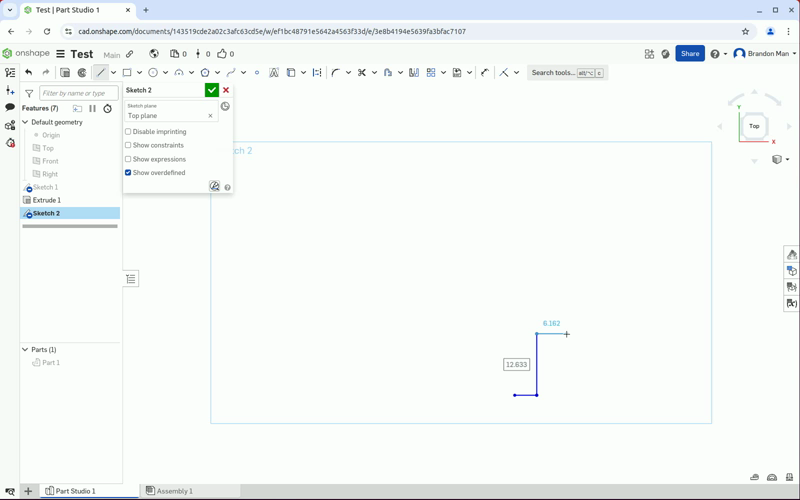
mouse_move(514, 333)
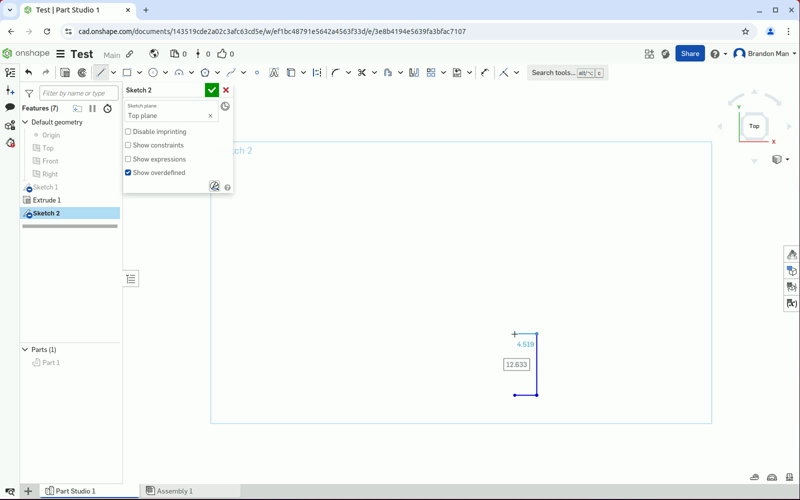
click(514, 333)
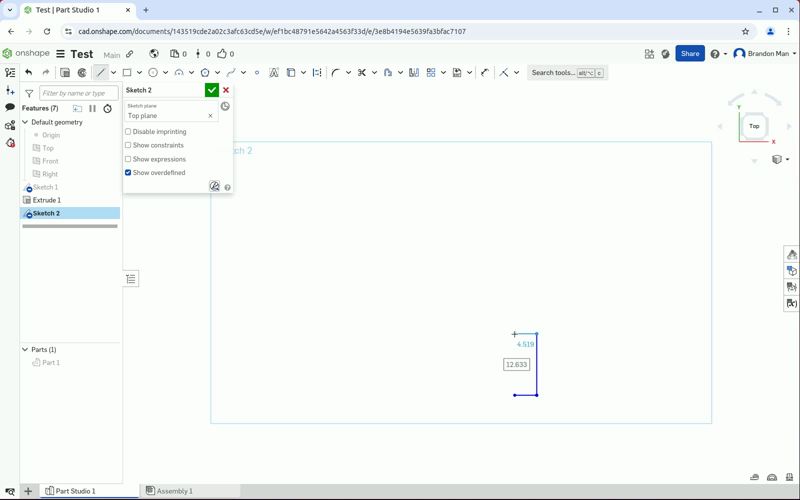
key_up(shift)
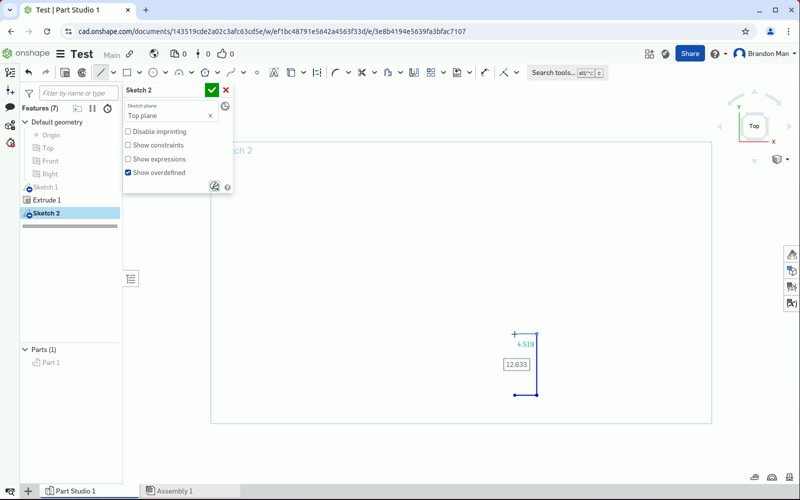
key_down(shift)
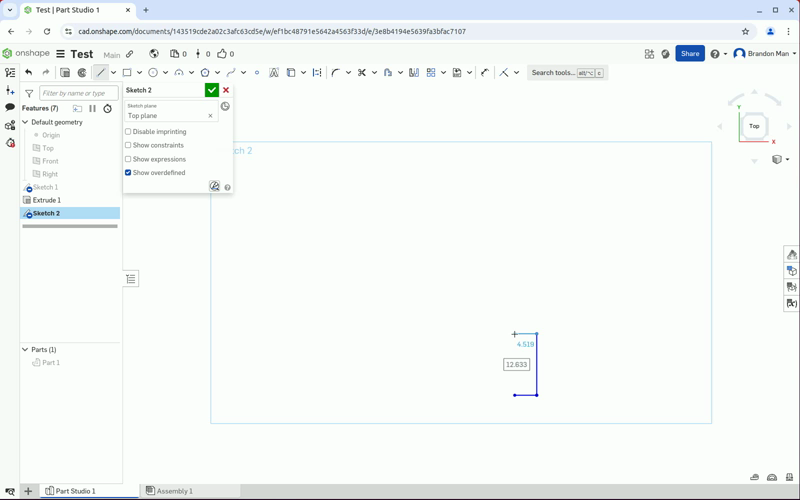
mouse_move(514, 395)
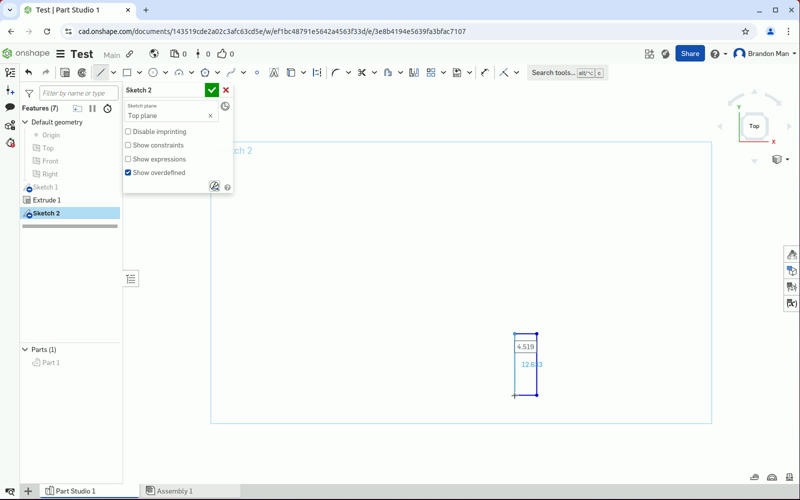
key_up(shift)
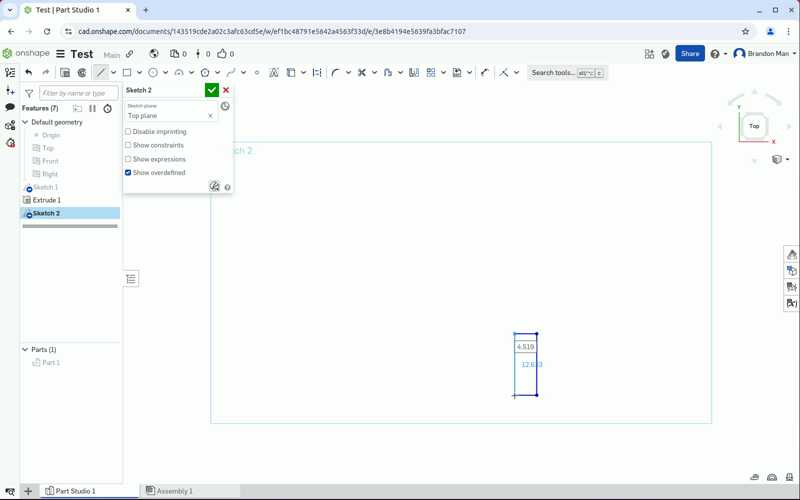
click(514, 395)
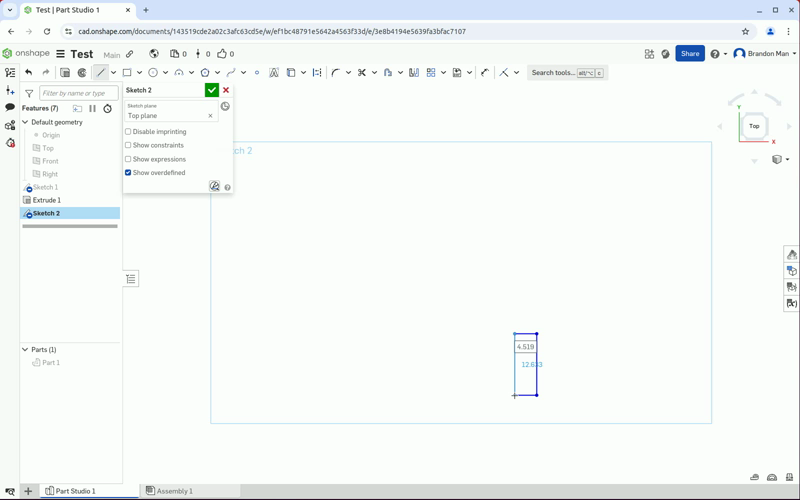
key(esc)
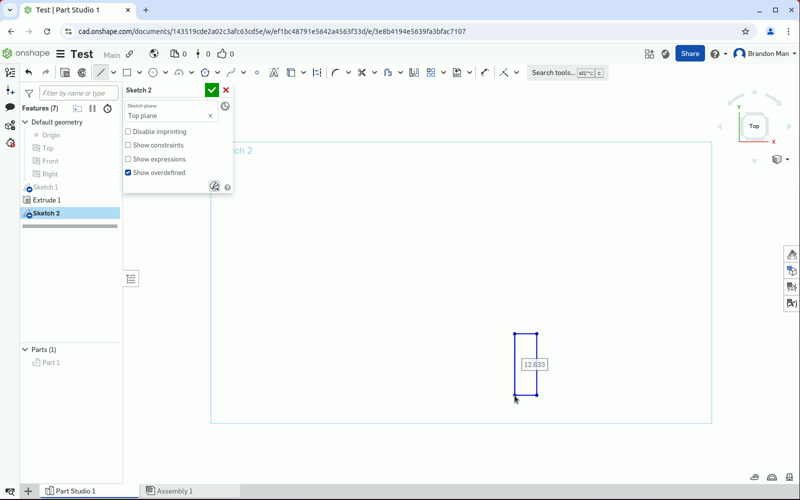
mouse_move(534, 375)
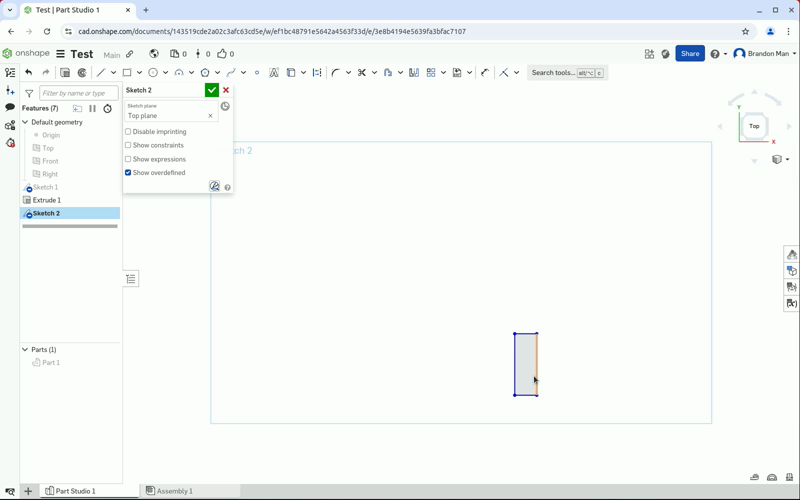
scroll(6)
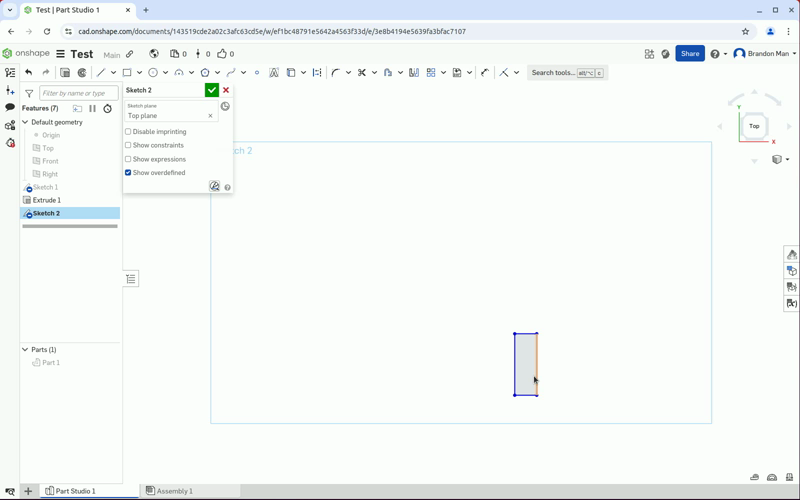
scroll(6)
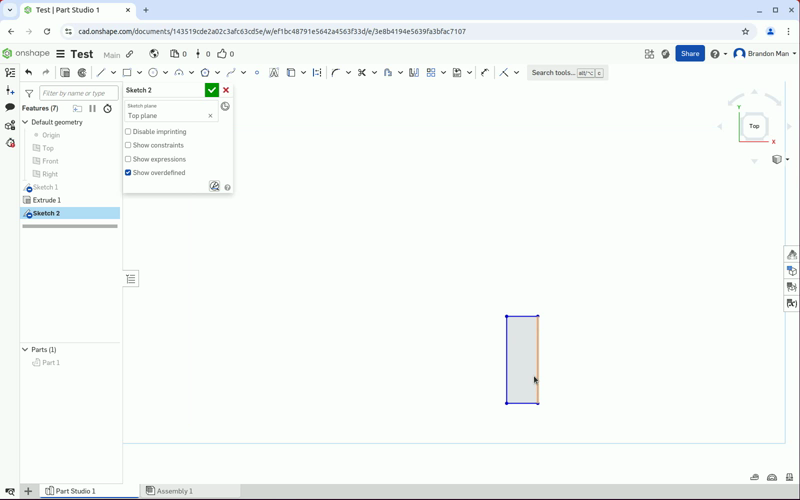
scroll(6)
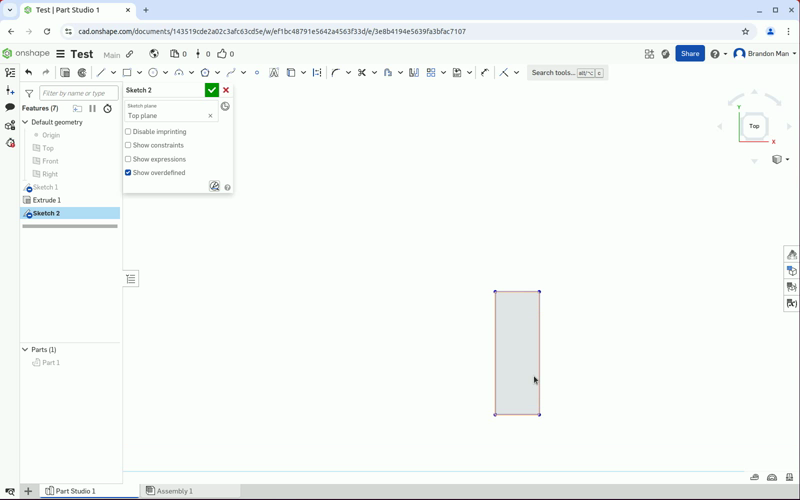
scroll(6)
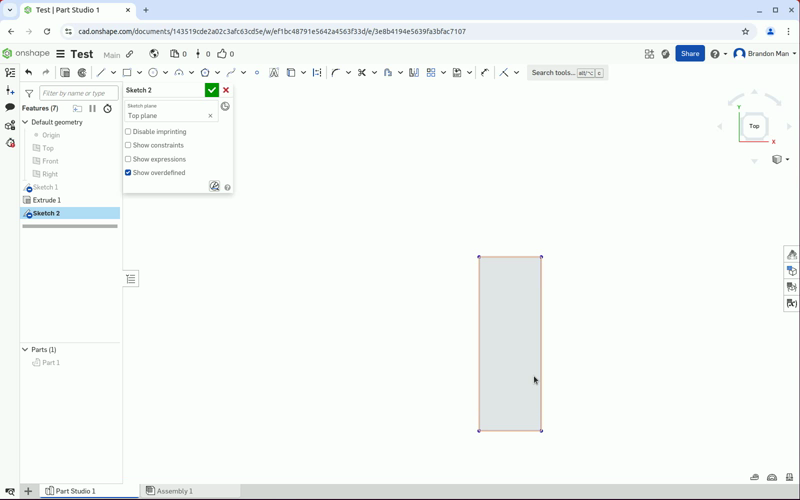
scroll(6)
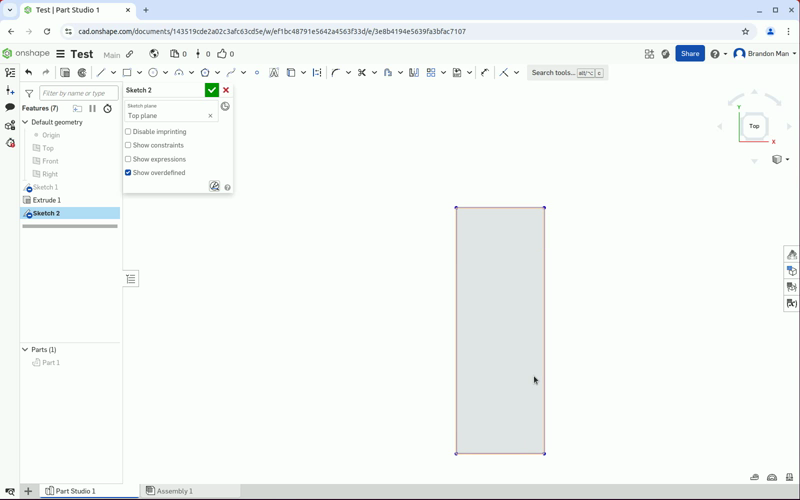
scroll(6)
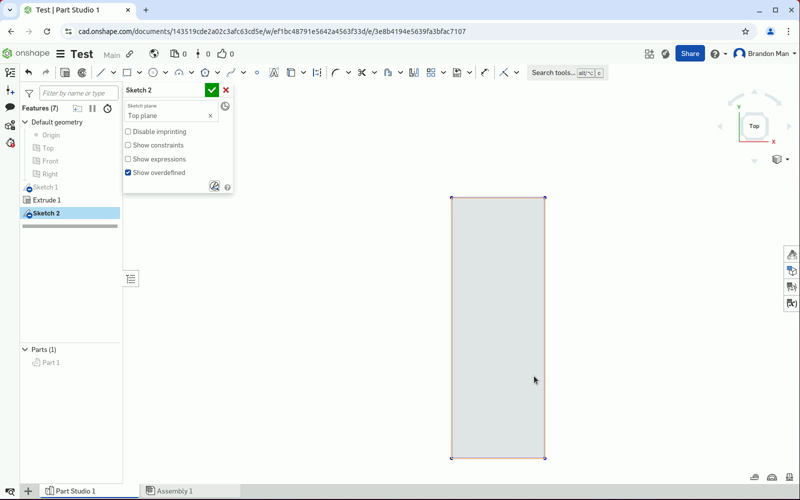
scroll(6)
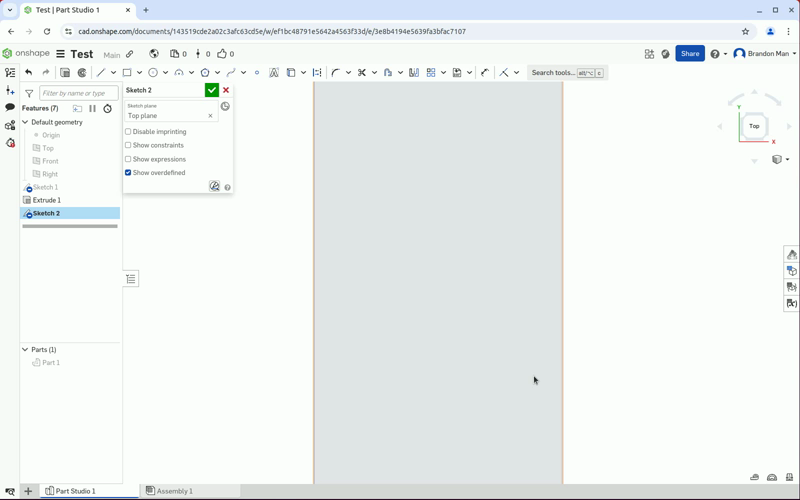
click(534, 375)
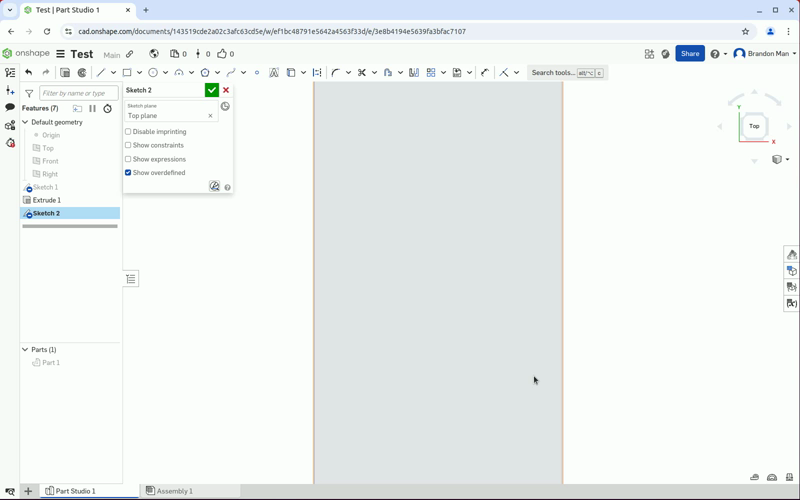
scroll(-6)
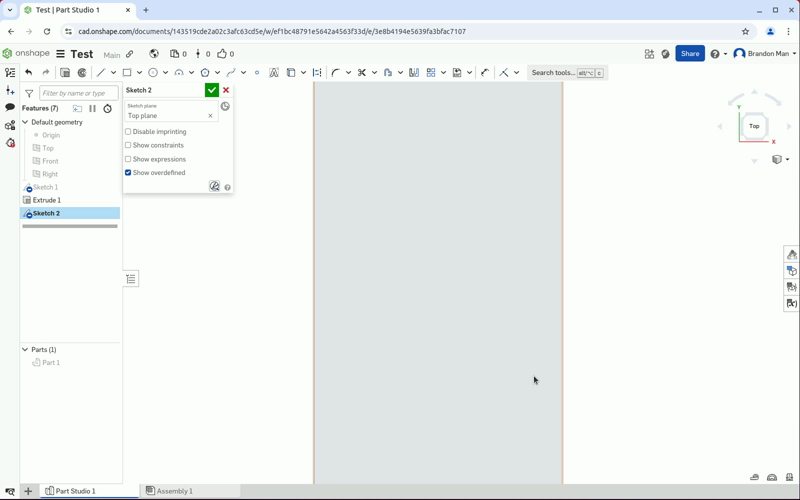
scroll(-6)
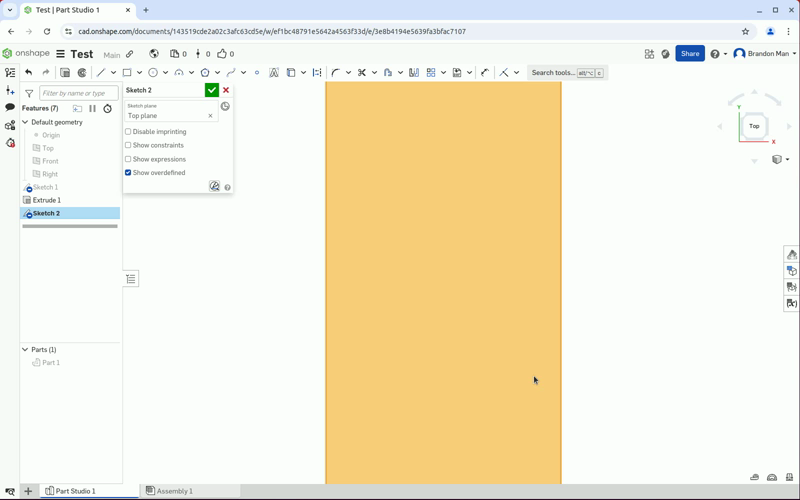
scroll(-6)
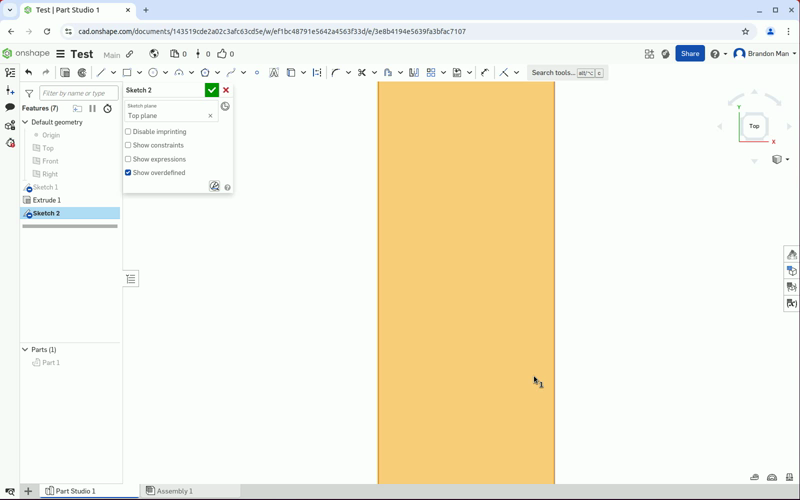
scroll(-6)
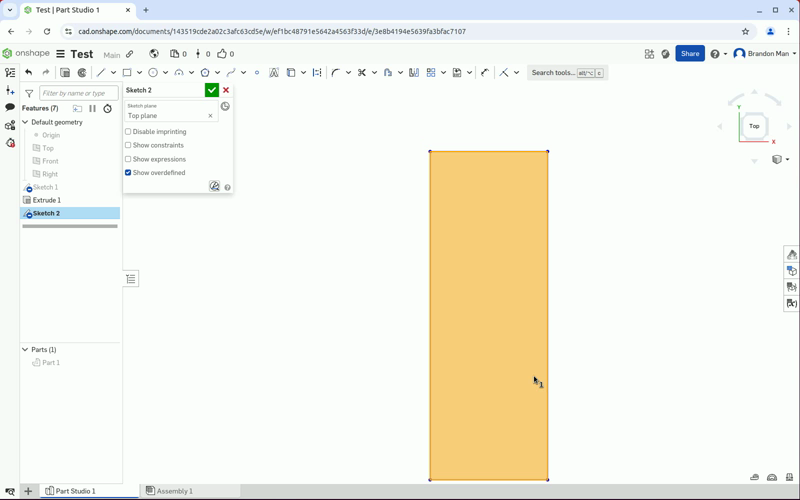
scroll(-6)
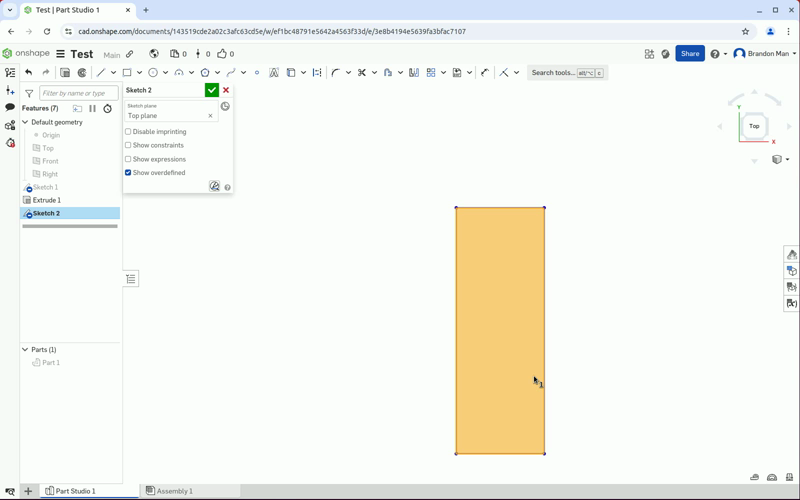
scroll(-6)
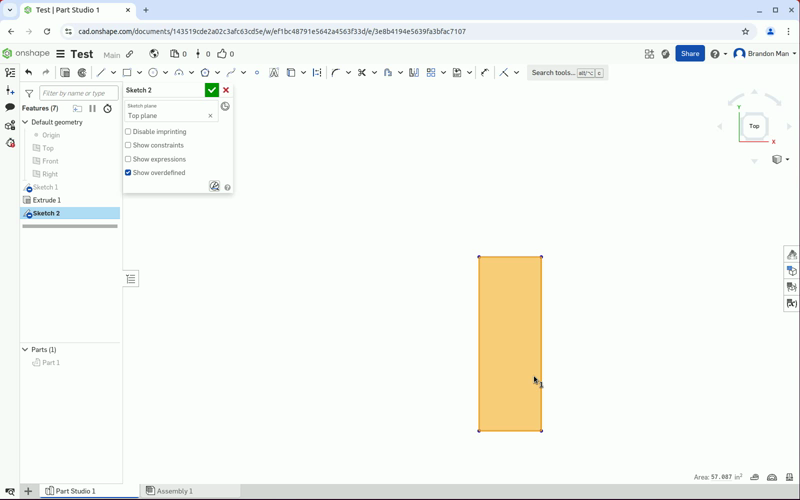
scroll(-6)
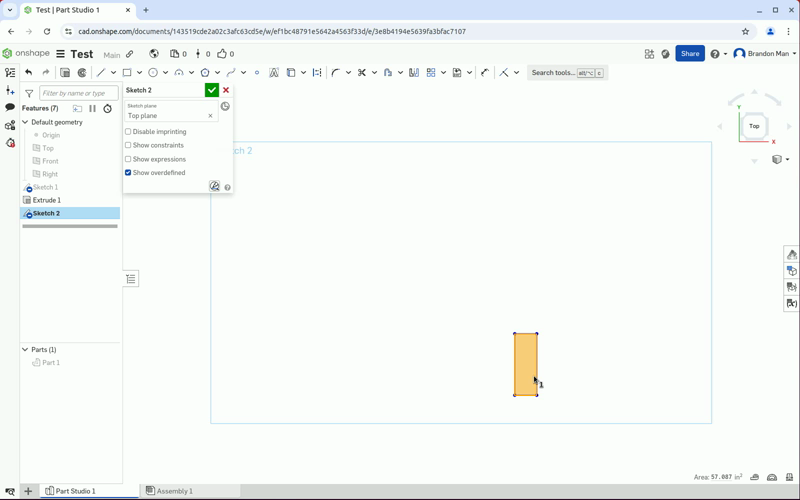
mouse_move(73, 352)
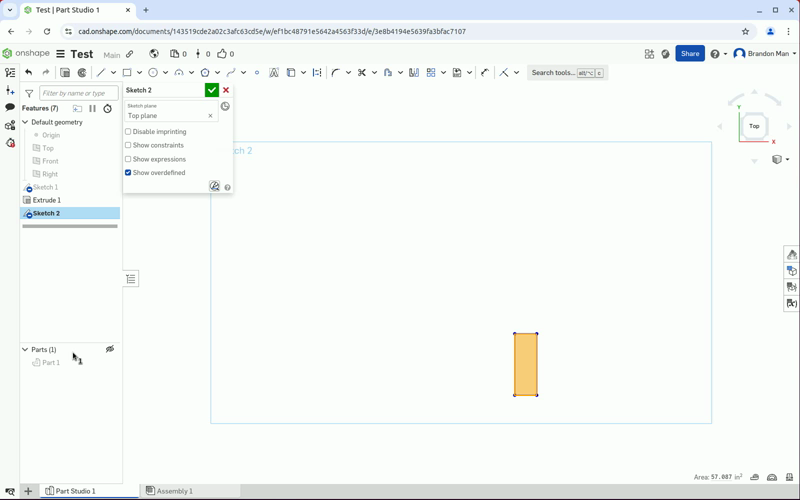
key(shift+y)
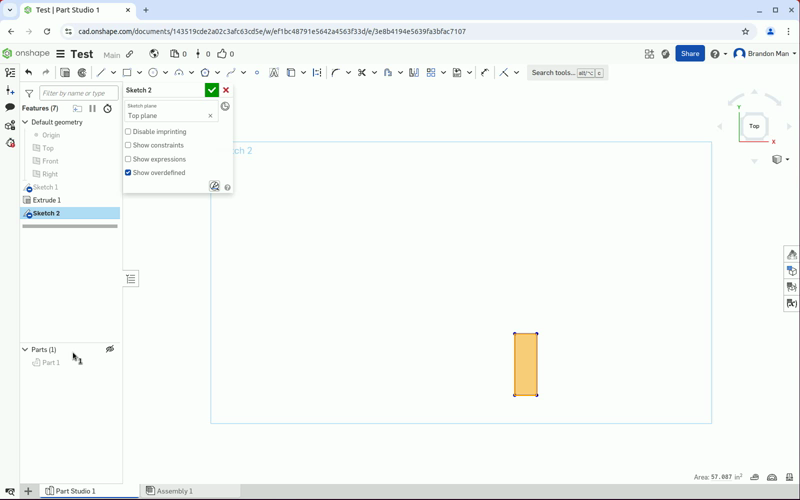
key(shift+e)
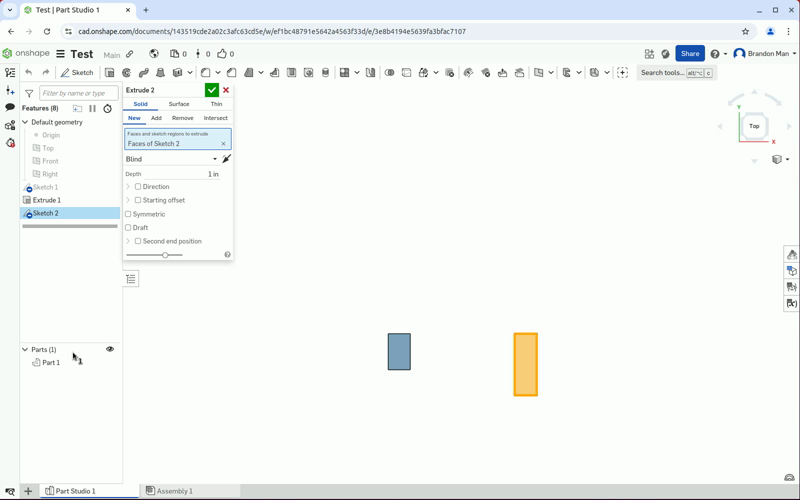
mouse_move(143, 106)
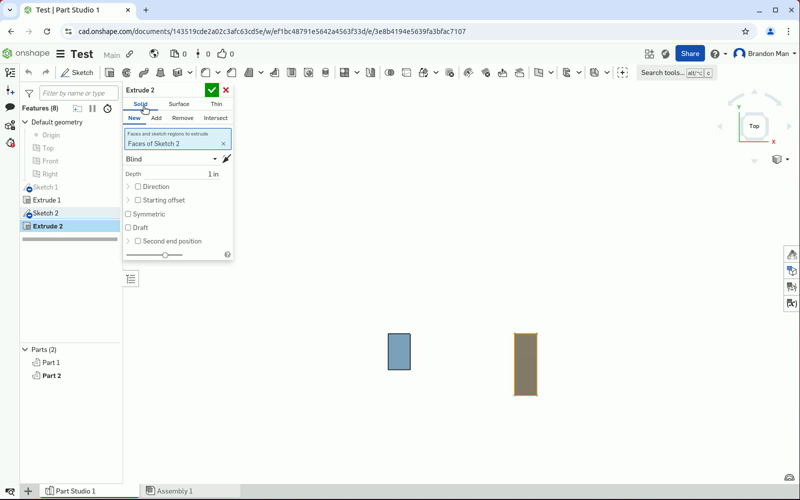
click(143, 106)
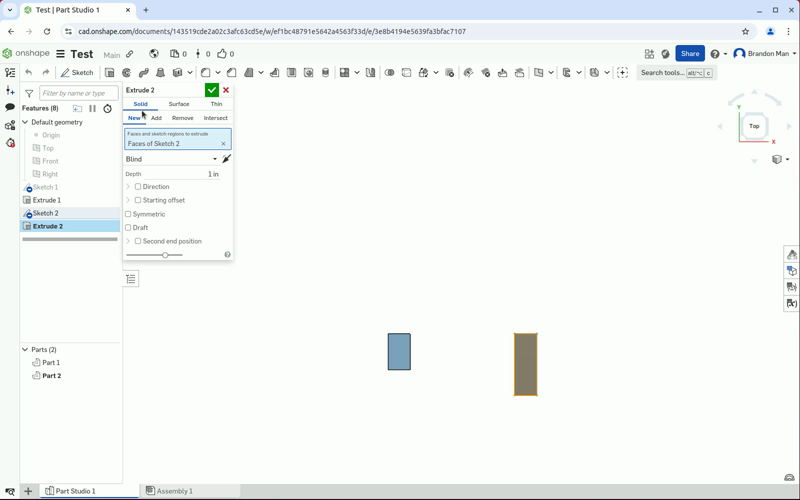
mouse_move(137, 120)
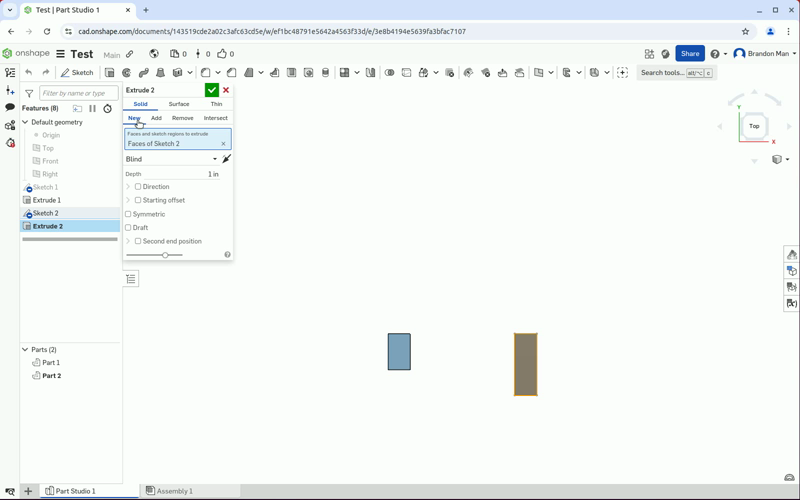
click(137, 120)
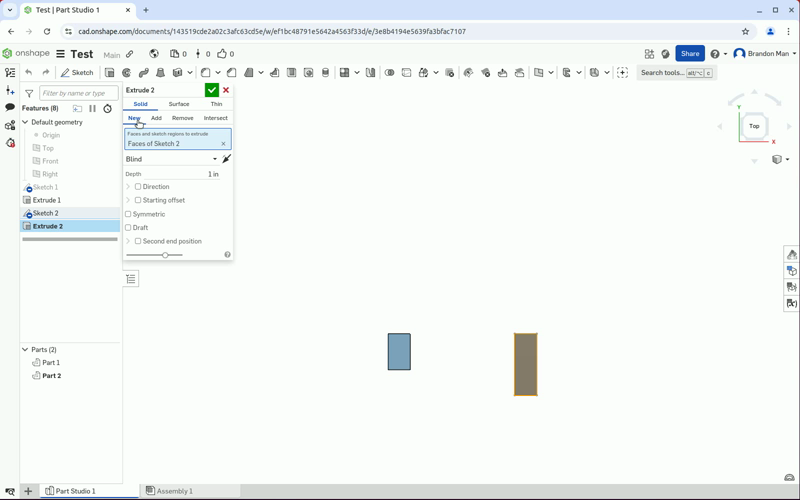
key(tab, 4)
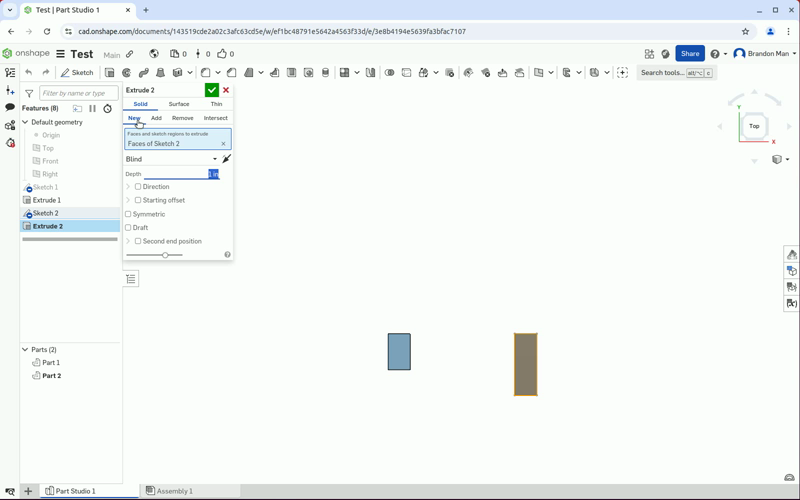
text(0.241)
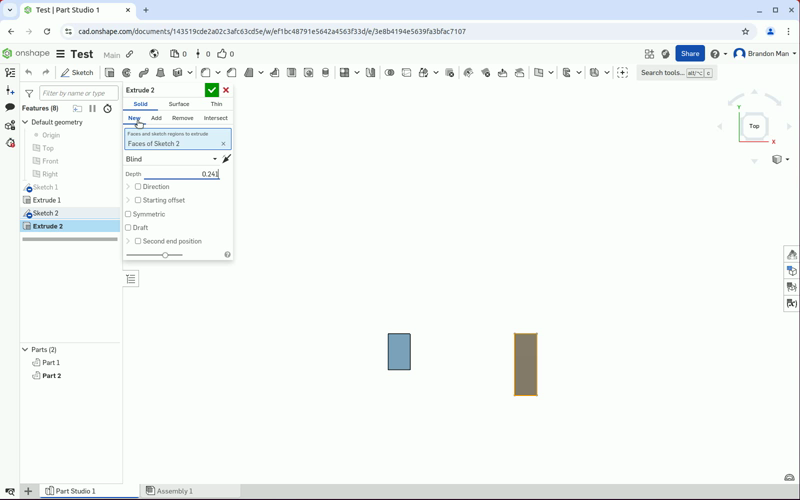
key(enter)
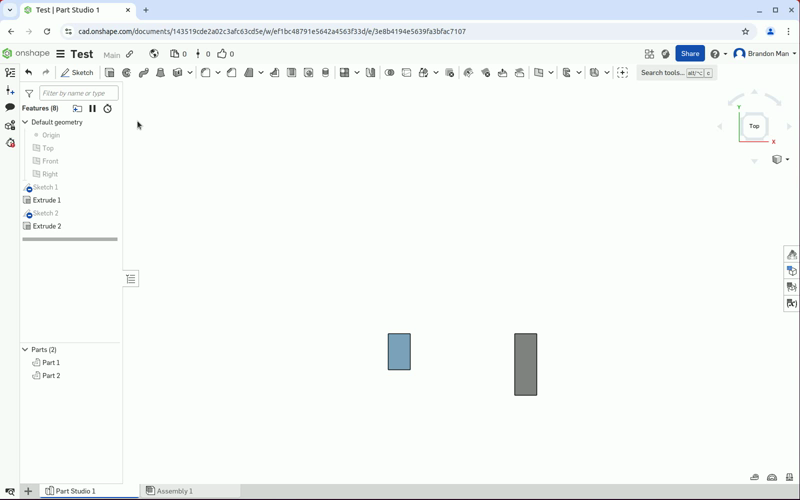
key(shift+h)
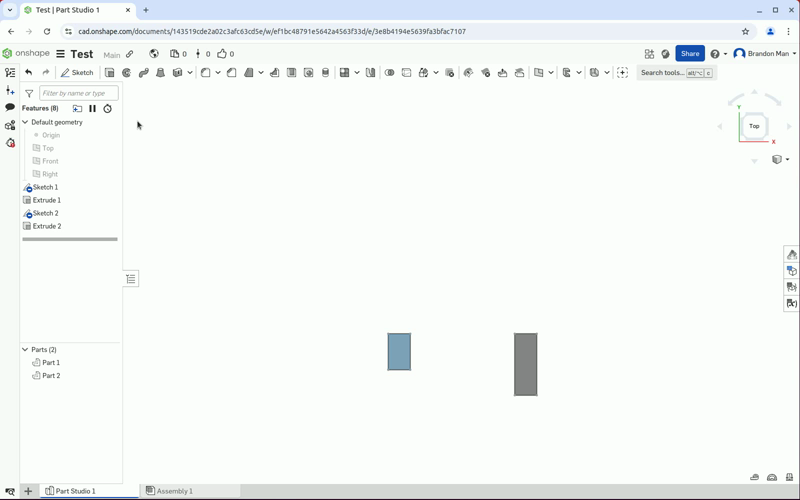
key(shift+h)
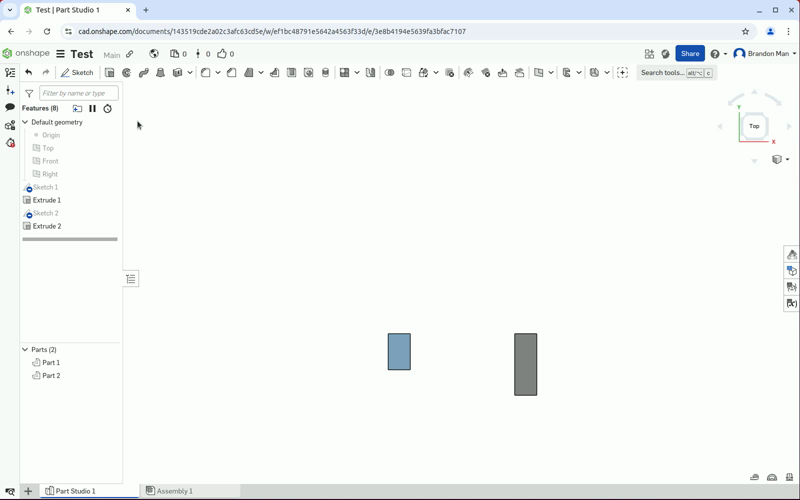
mouse_move(73, 189)
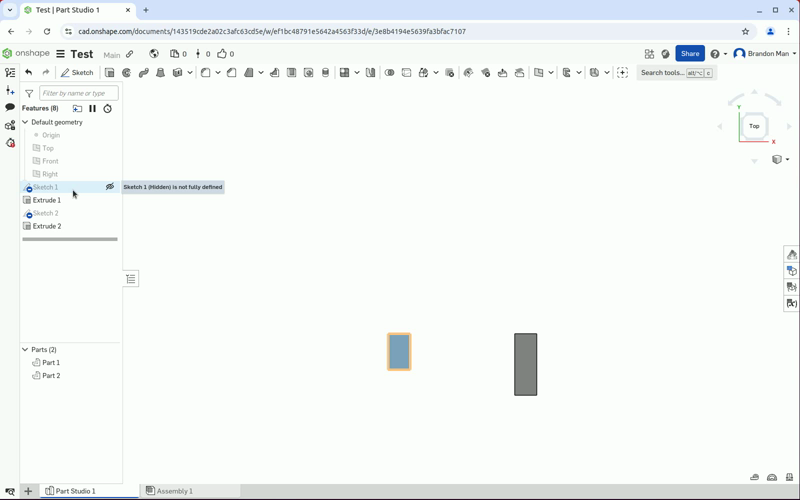
click(73, 189)
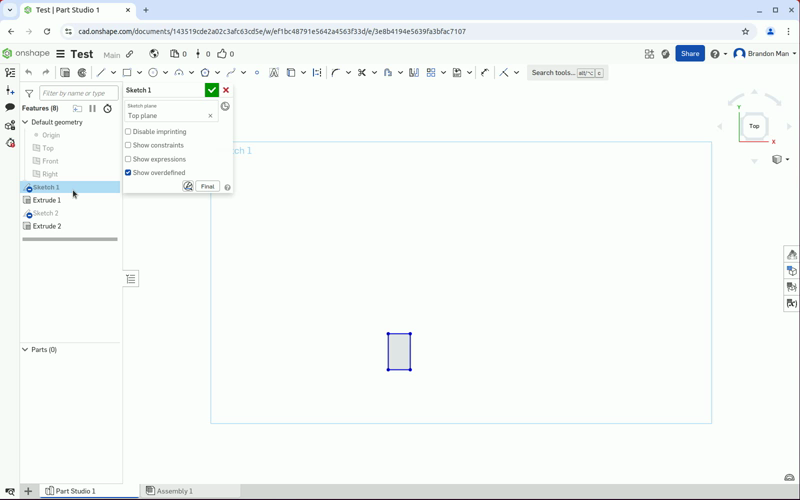
mouse_move(229, 92)
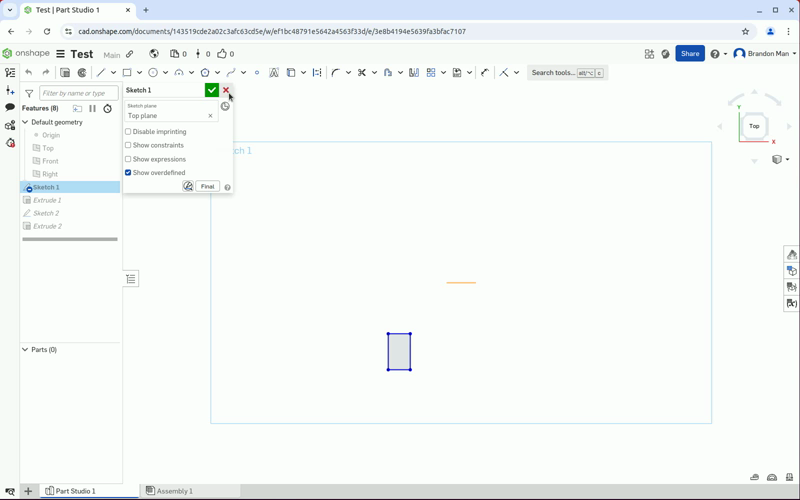
click(229, 92)
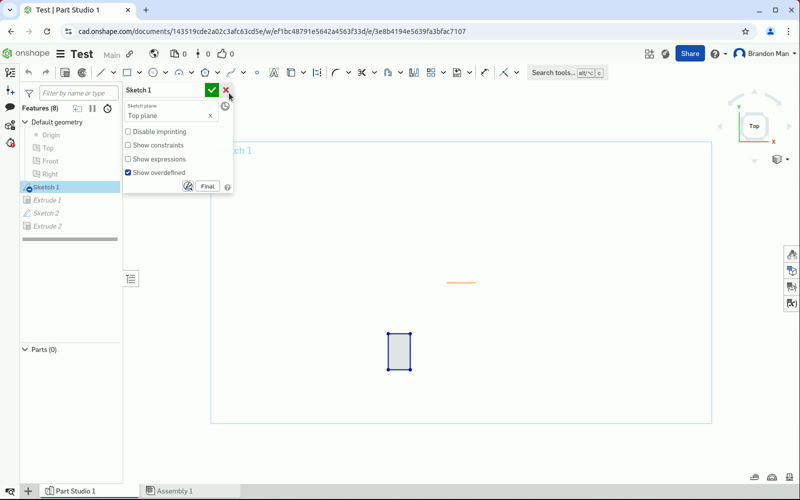
key(shift+s)
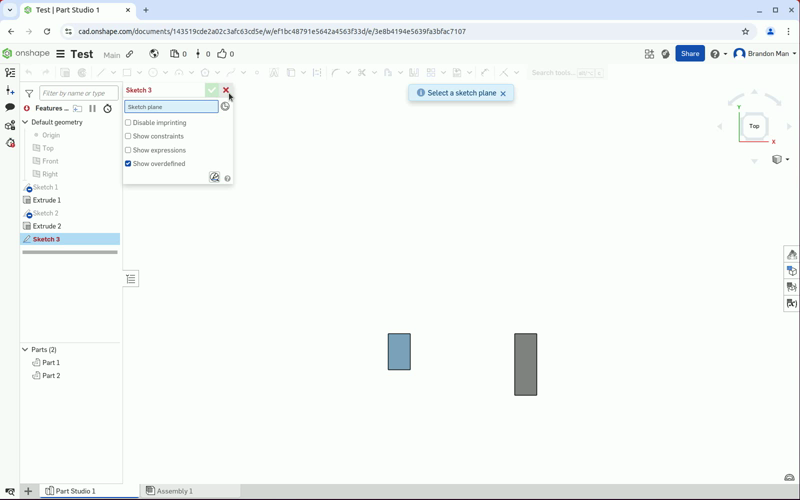
mouse_move(73, 150)
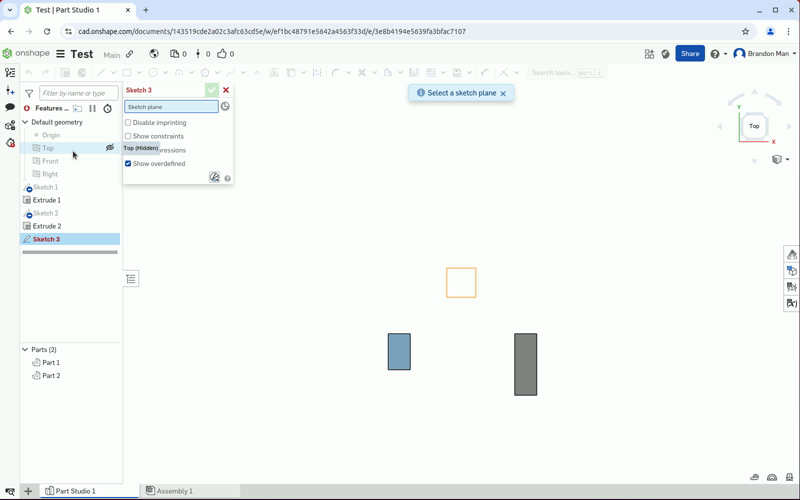
click(73, 150)
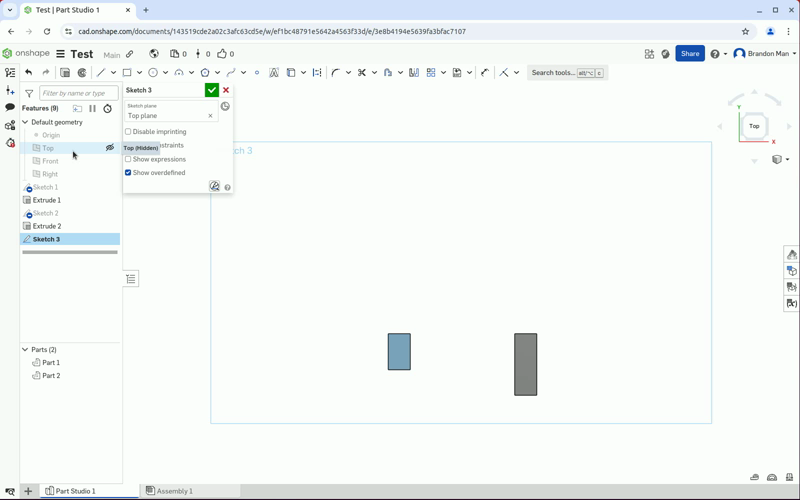
mouse_move(73, 352)
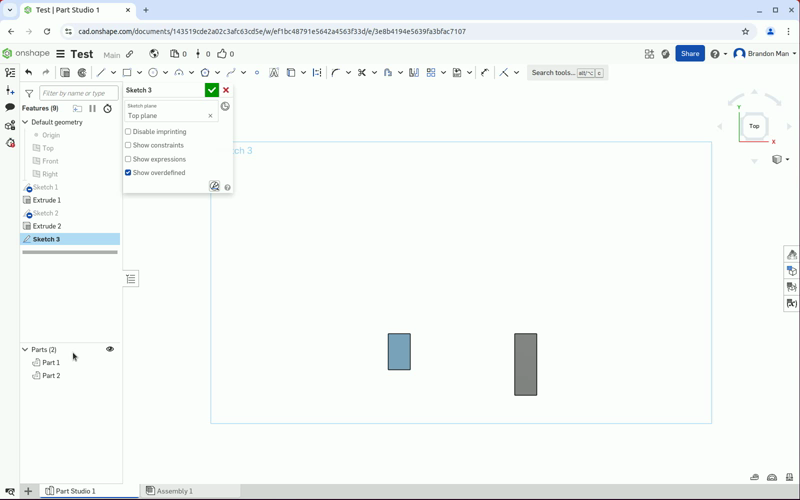
key(y)
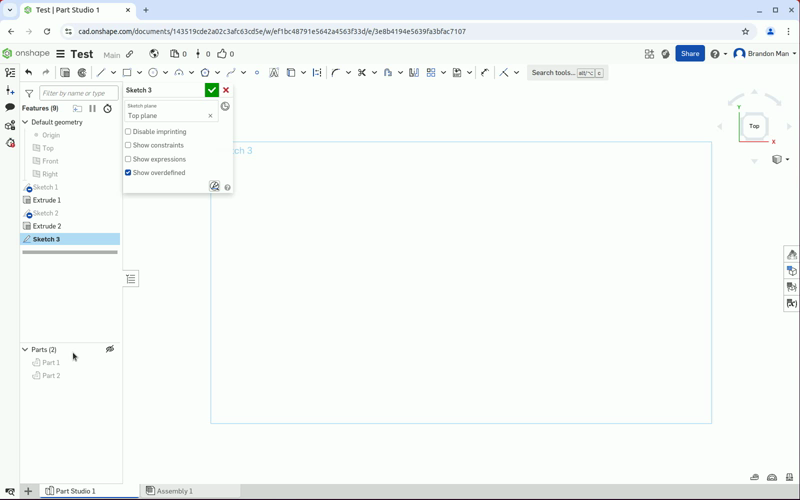
key(l)
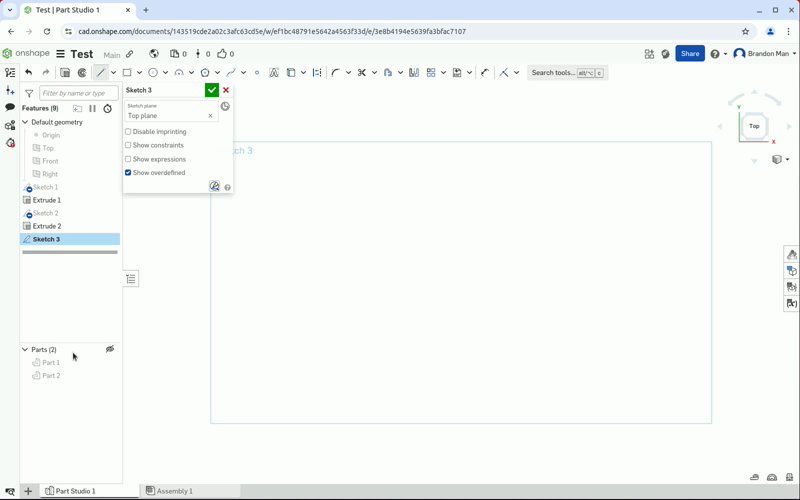
key_down(shift)
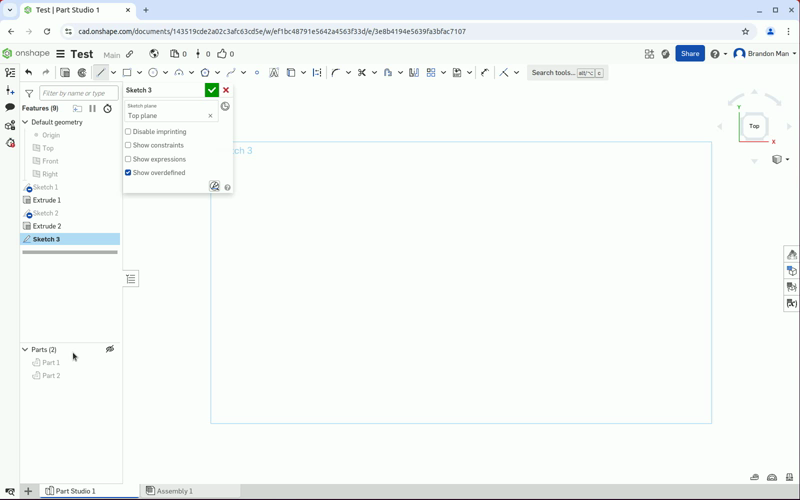
mouse_move(388, 334)
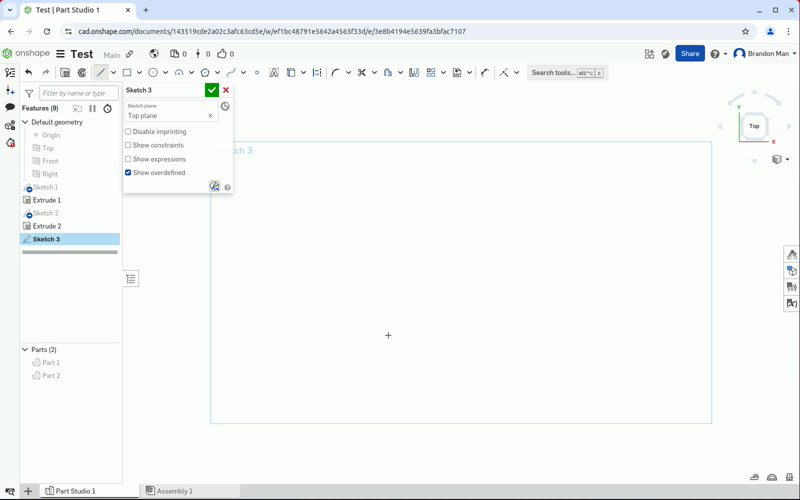
click(388, 334)
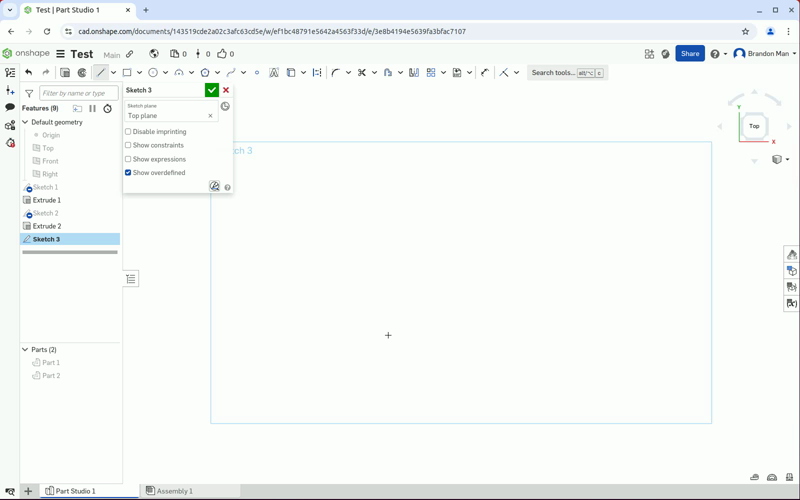
key_up(shift)
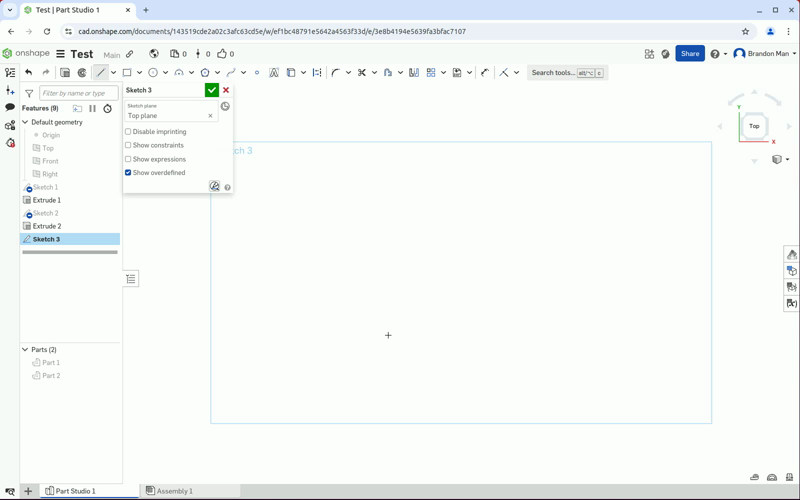
key_down(shift)
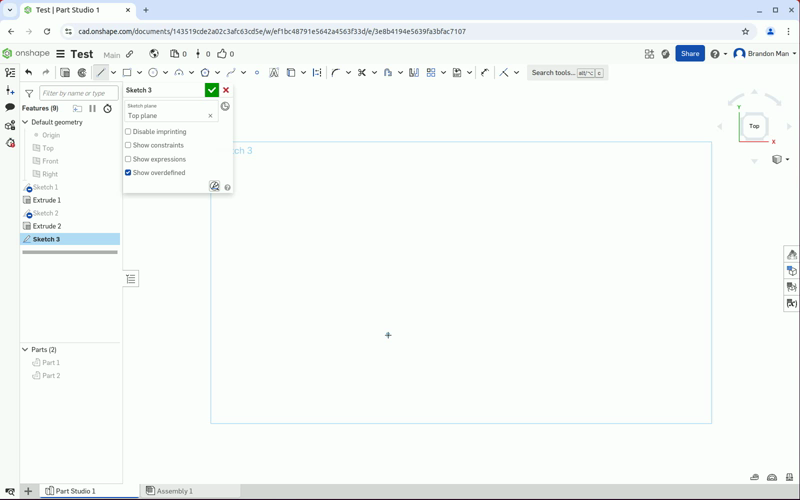
mouse_move(418, 334)
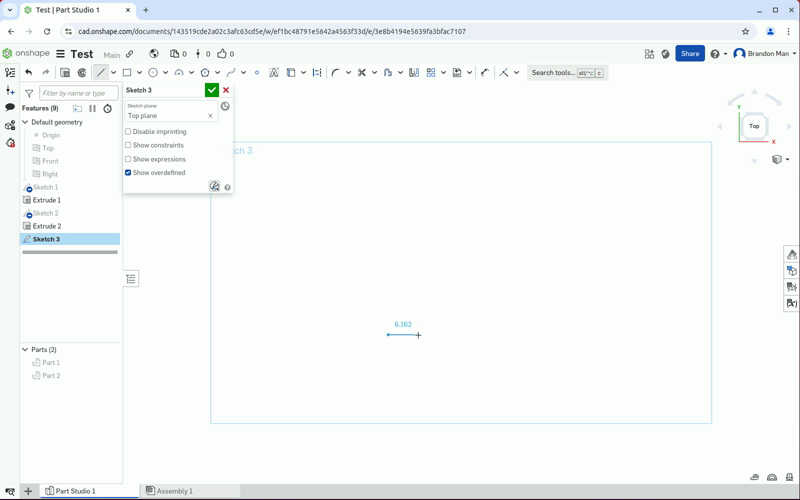
mouse_move(410, 334)
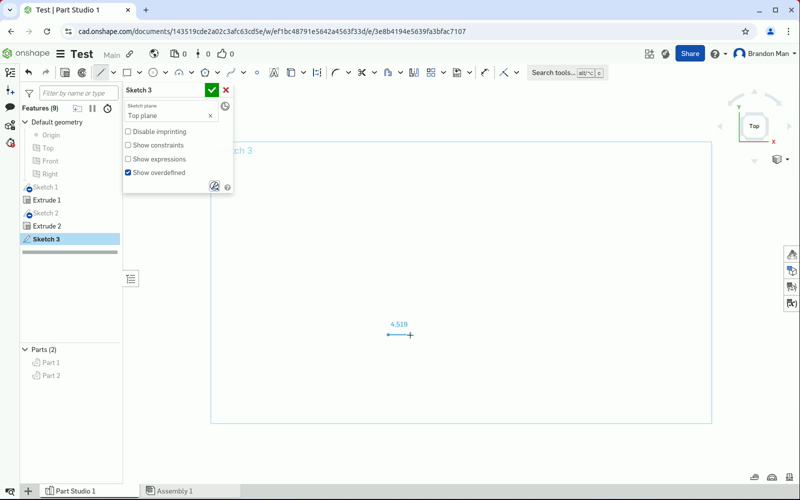
click(410, 334)
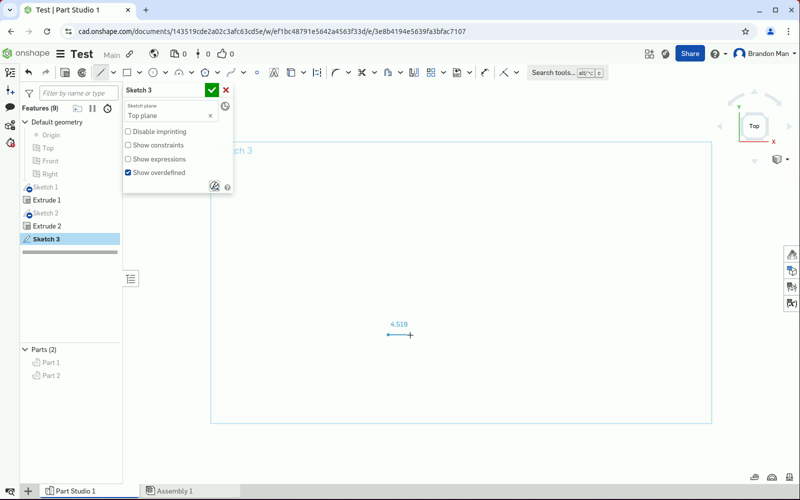
key_up(shift)
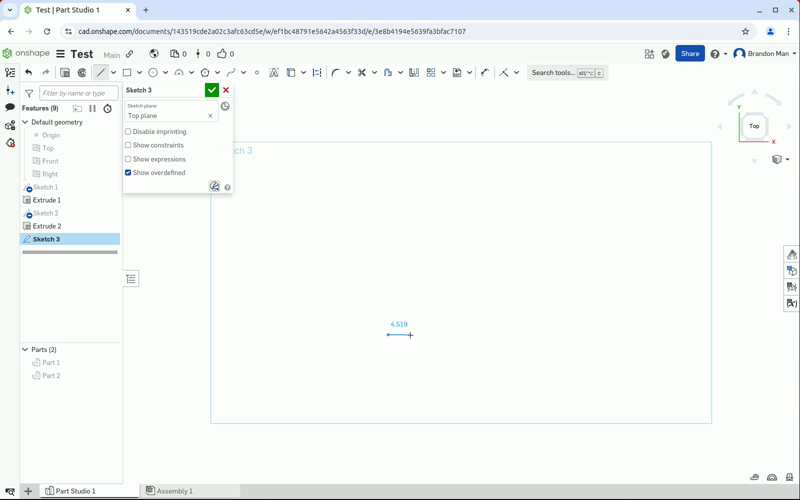
key_down(shift)
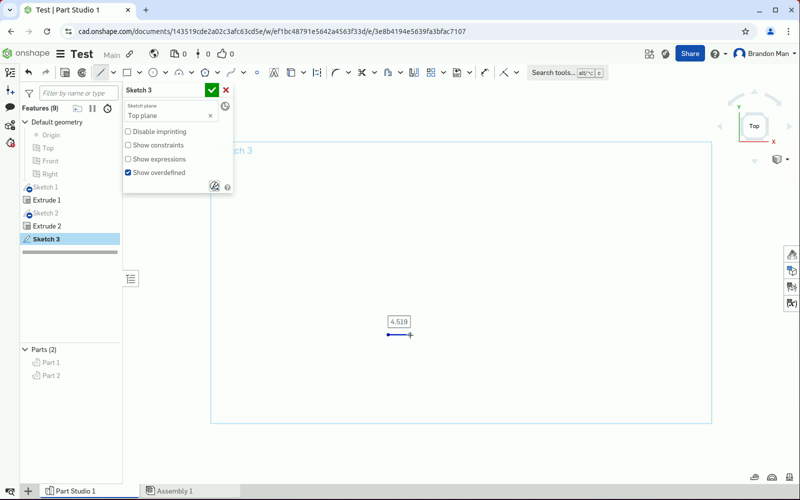
mouse_move(514, 334)
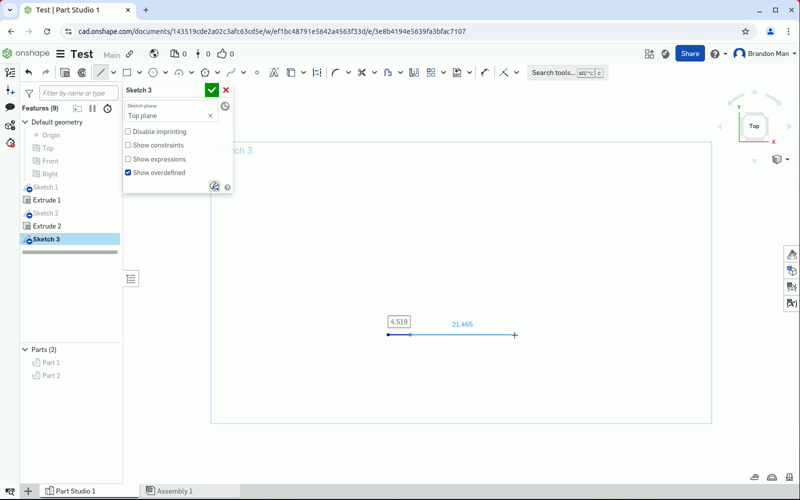
click(514, 334)
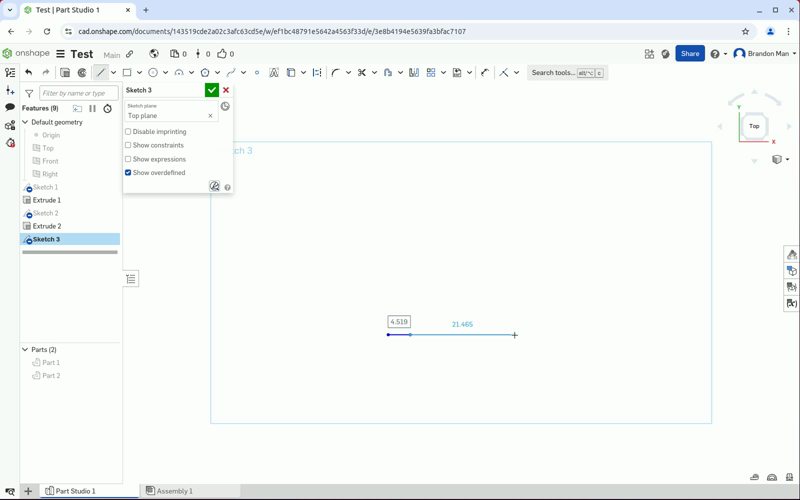
key_up(shift)
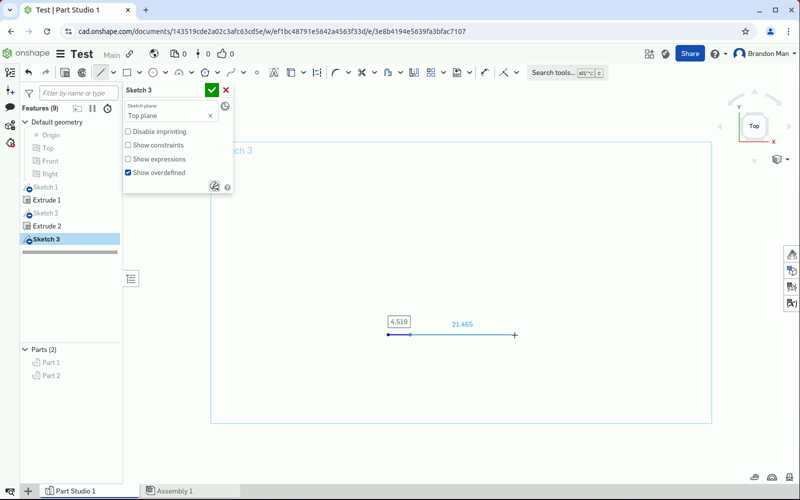
key_down(shift)
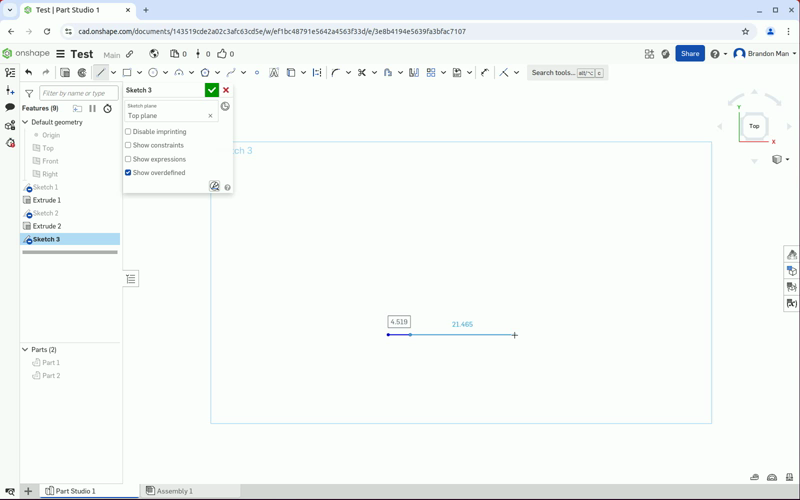
mouse_move(544, 334)
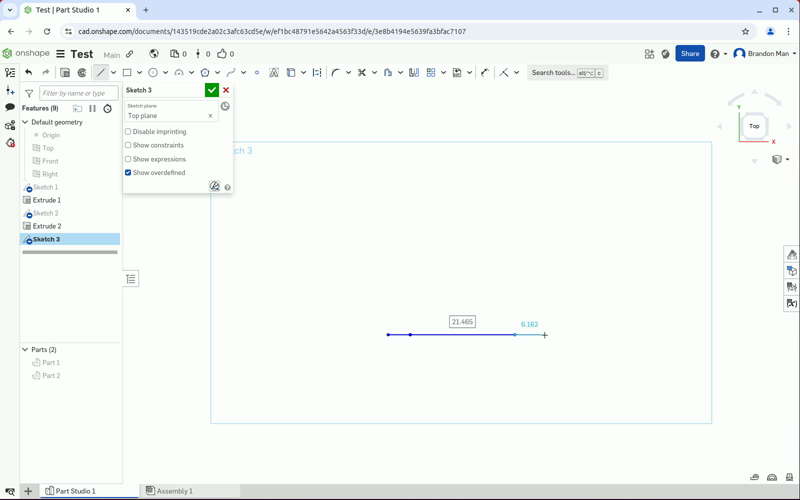
mouse_move(536, 334)
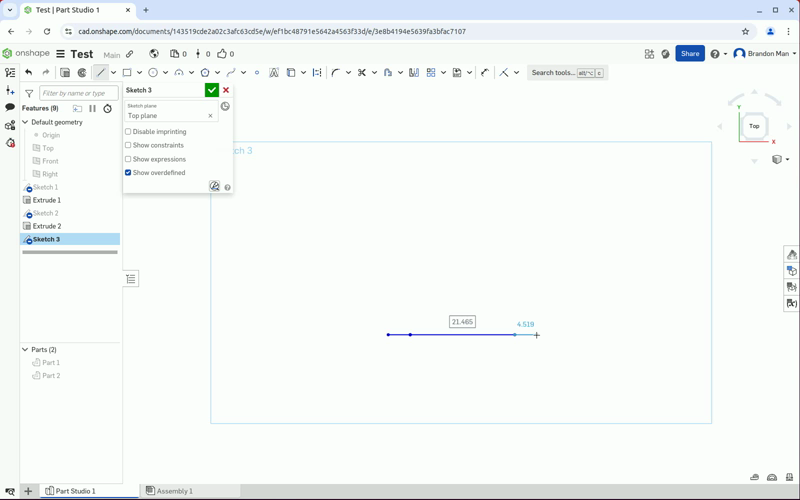
click(536, 334)
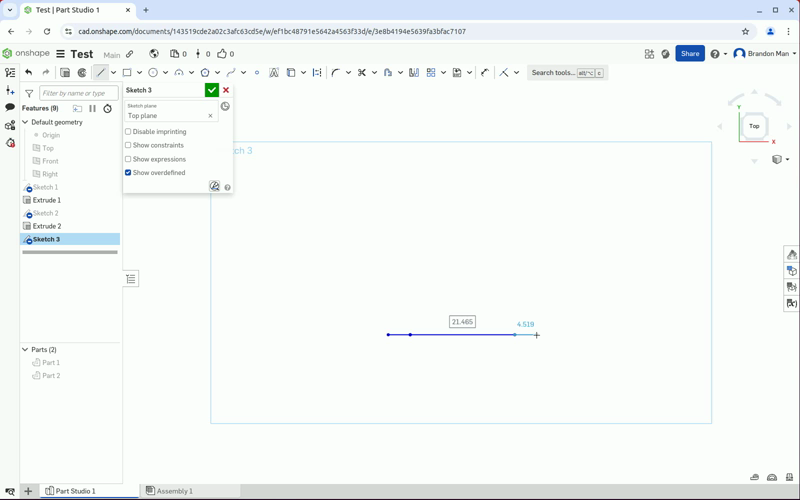
key_up(shift)
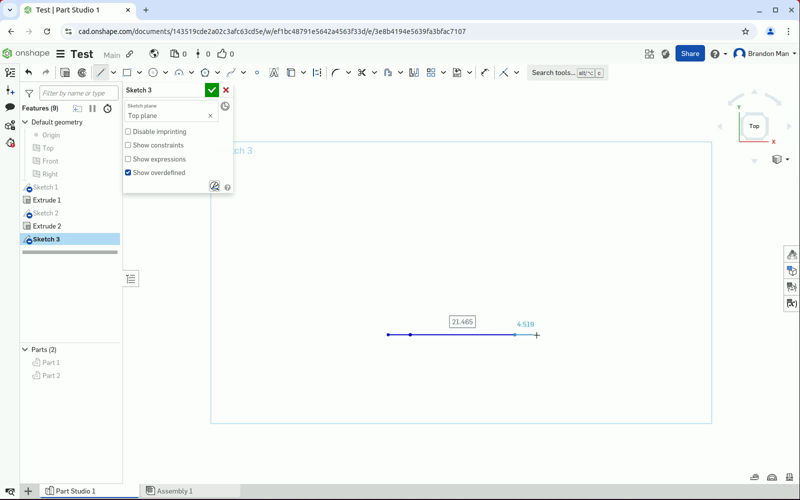
key_down(shift)
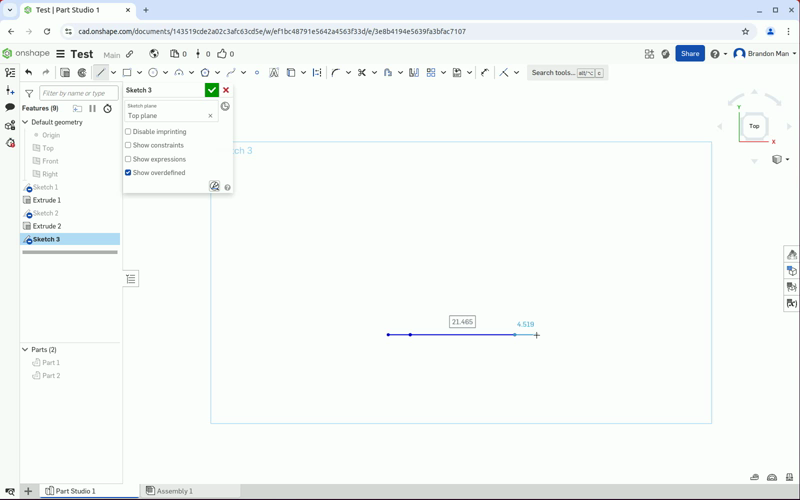
mouse_move(566, 334)
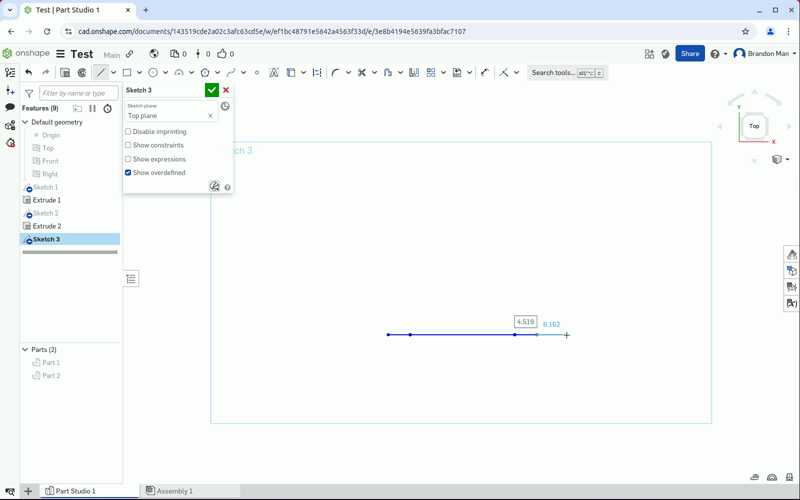
mouse_move(536, 307)
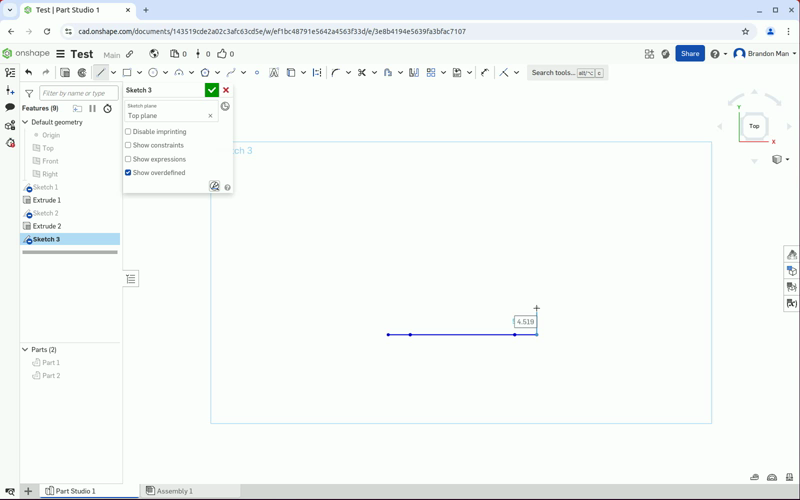
click(536, 307)
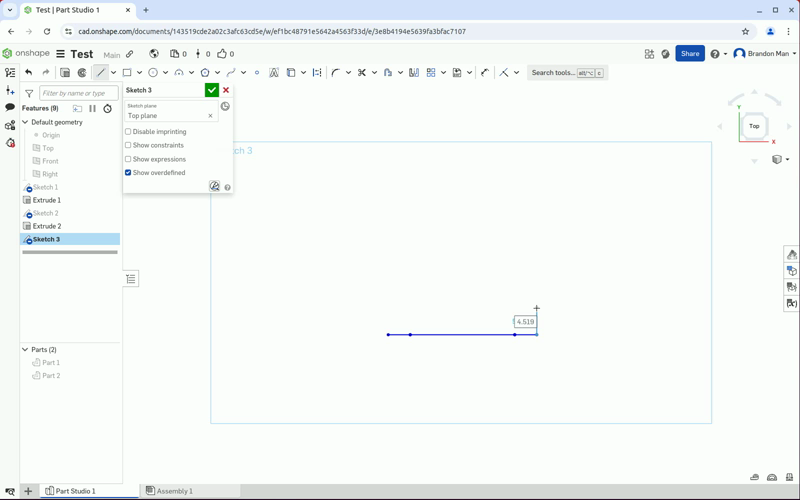
key_up(shift)
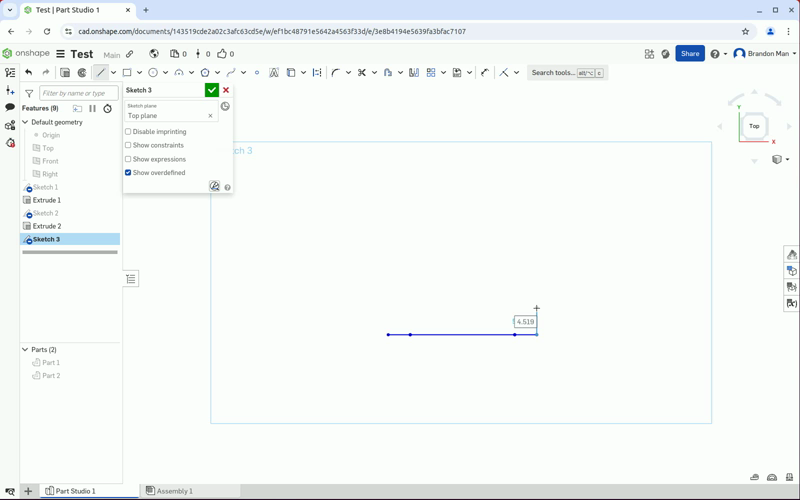
key_down(shift)
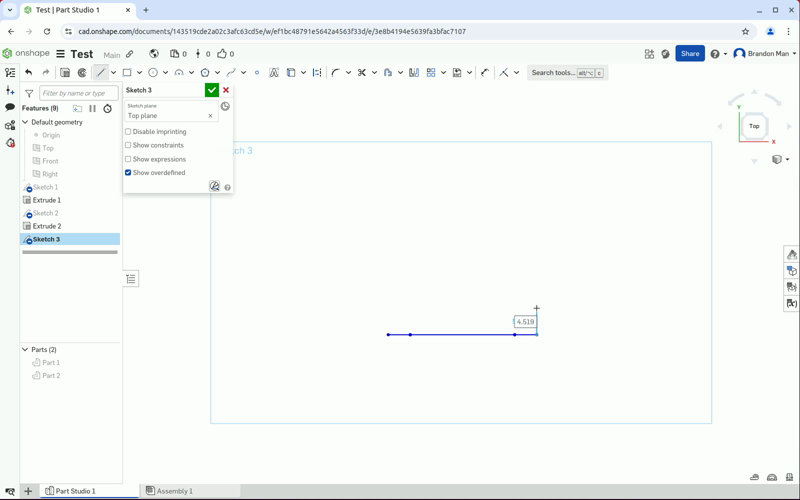
mouse_move(388, 307)
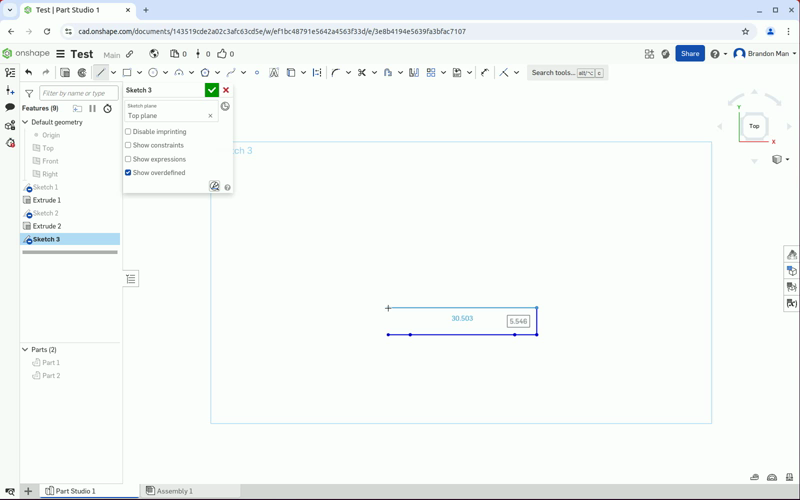
click(388, 307)
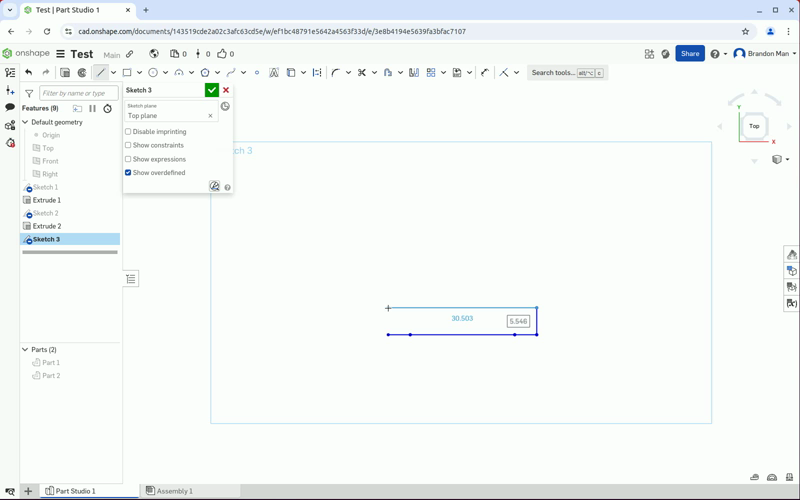
key_up(shift)
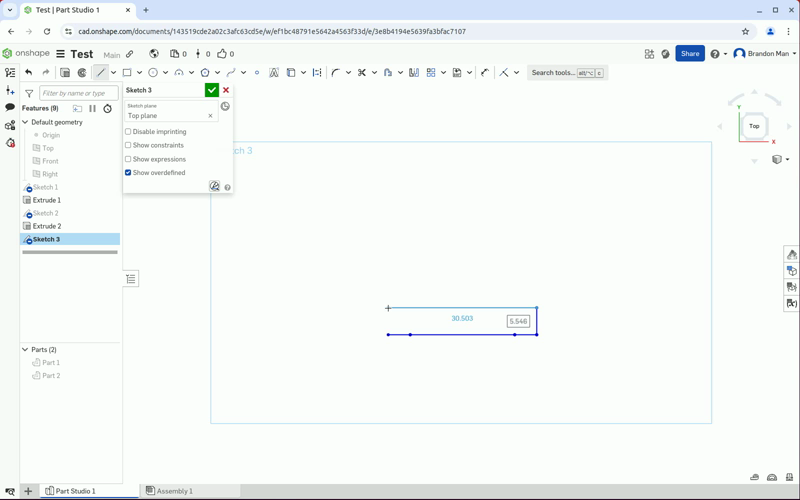
mouse_move(418, 307)
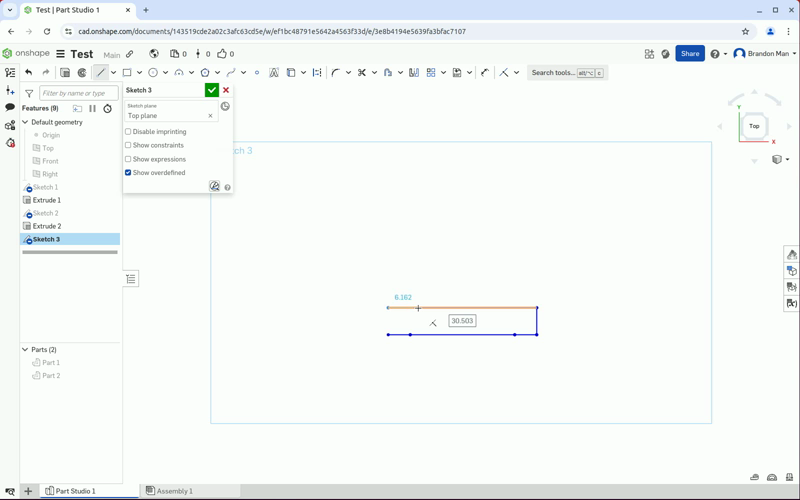
key_down(shift)
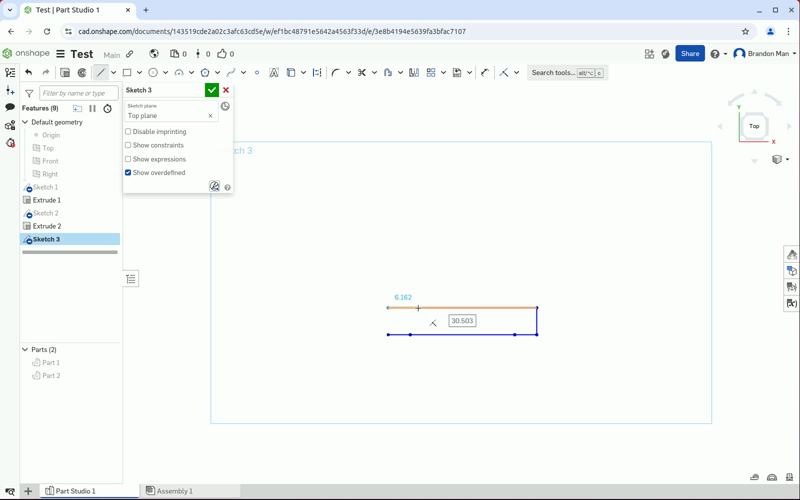
mouse_move(388, 334)
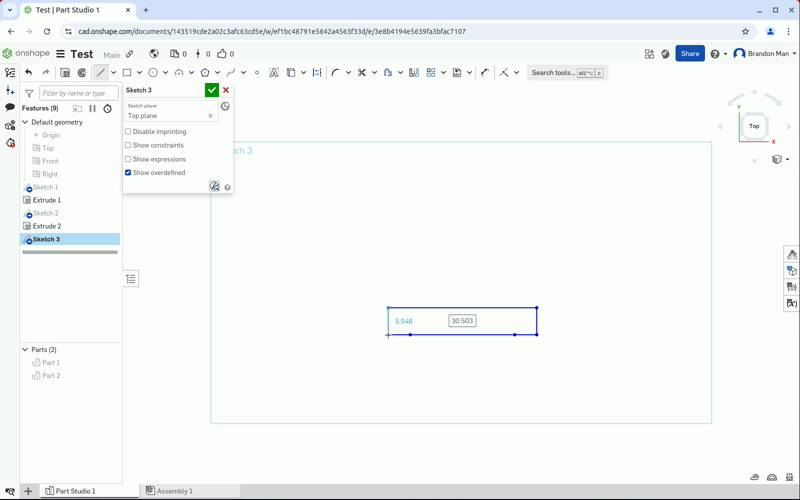
key_up(shift)
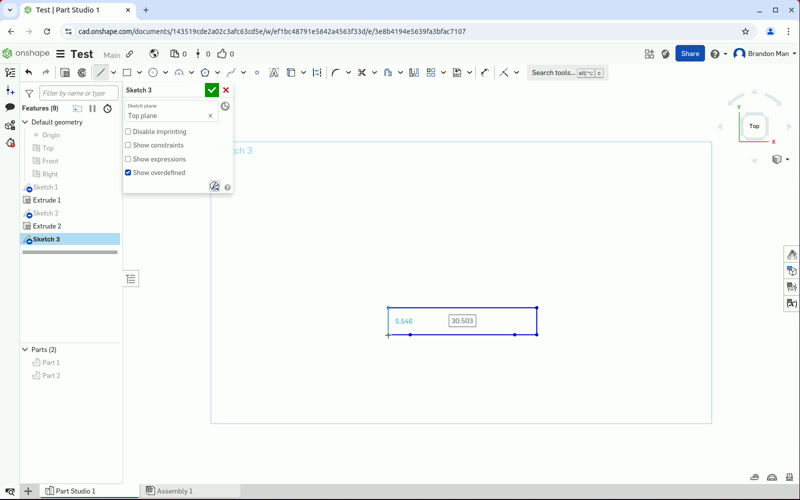
click(388, 334)
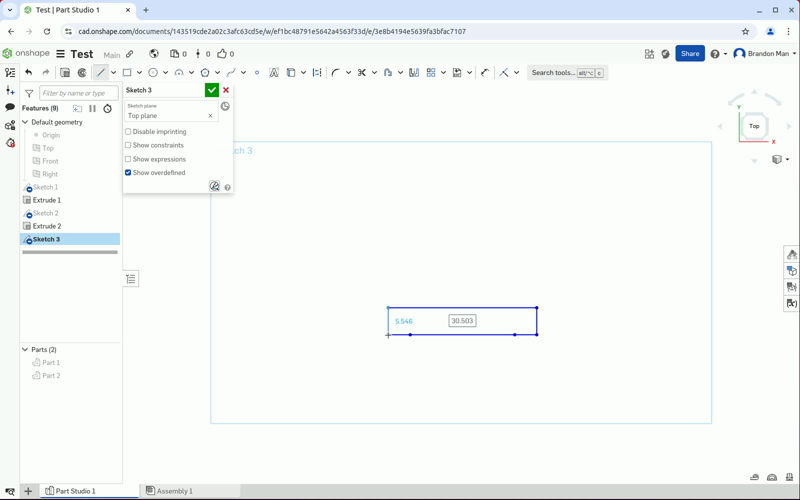
key(esc)
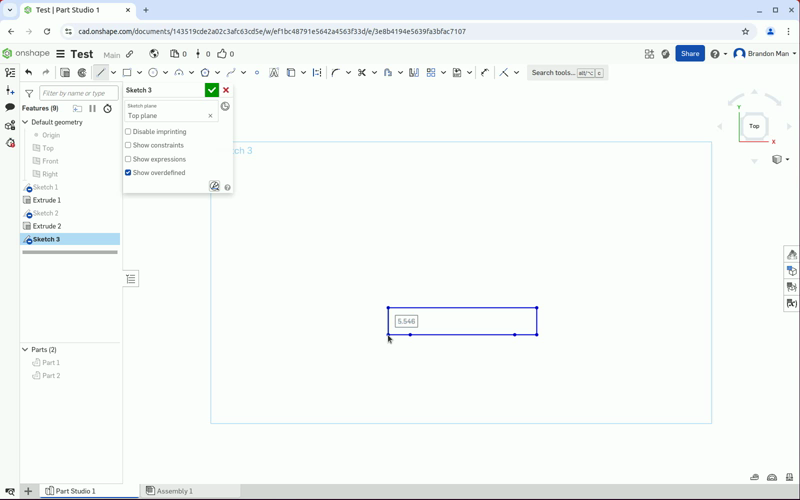
mouse_move(419, 329)
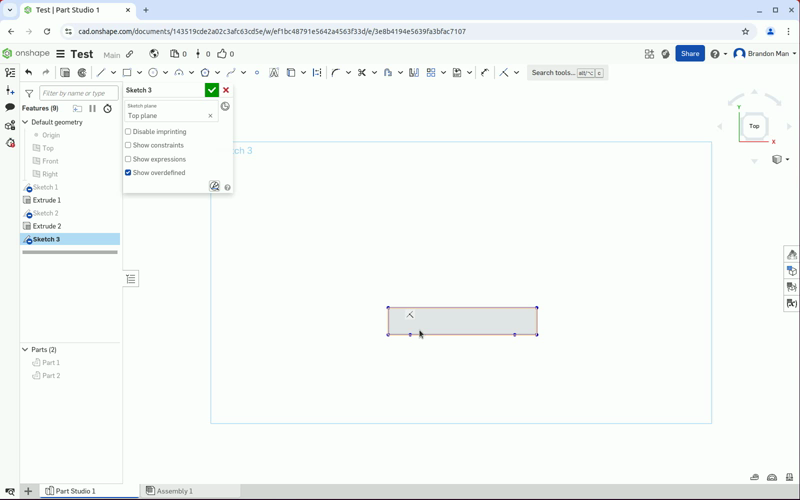
click(419, 329)
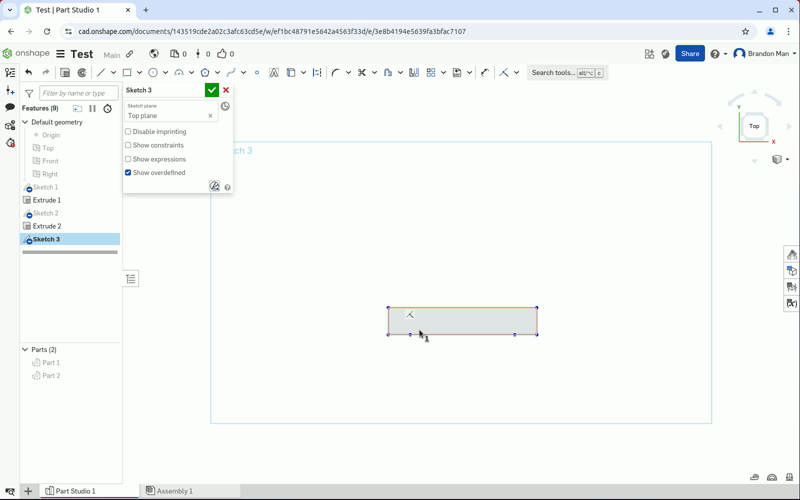
mouse_move(73, 352)
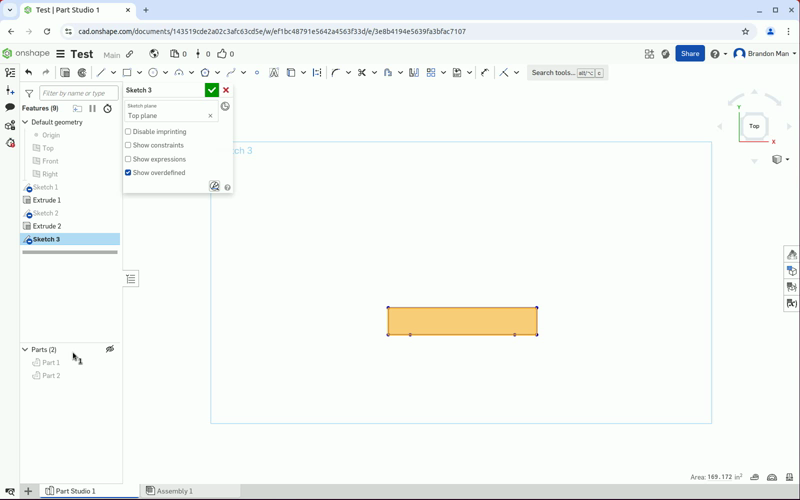
key(shift+y)
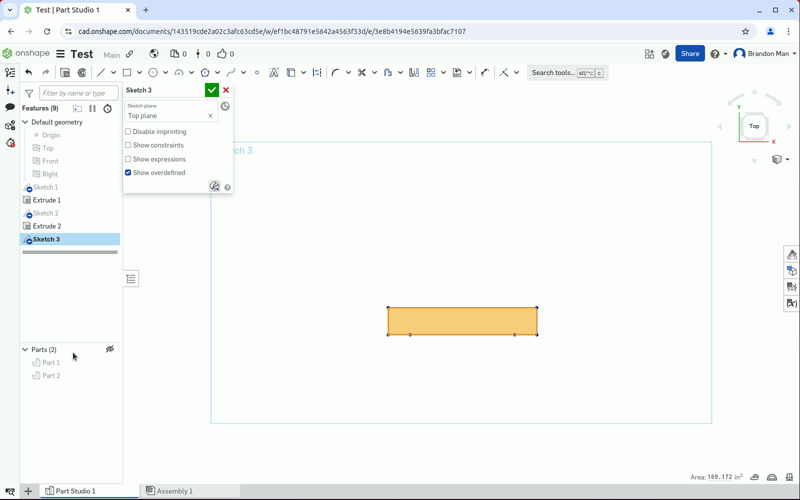
key(shift+e)
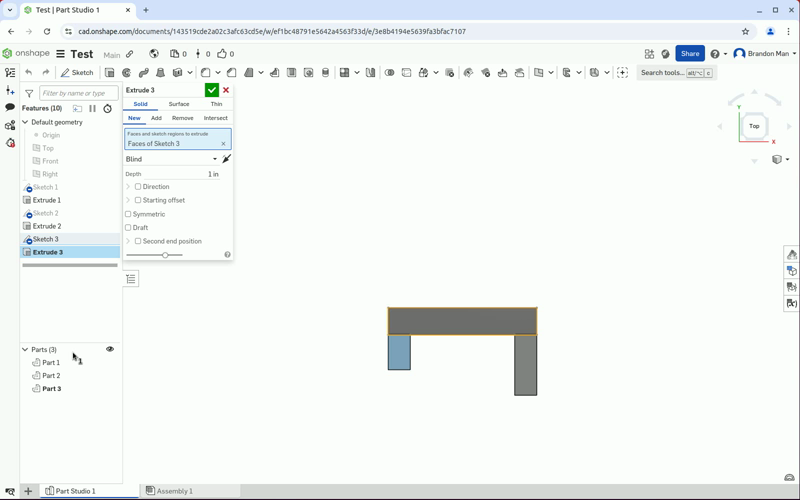
mouse_move(143, 106)
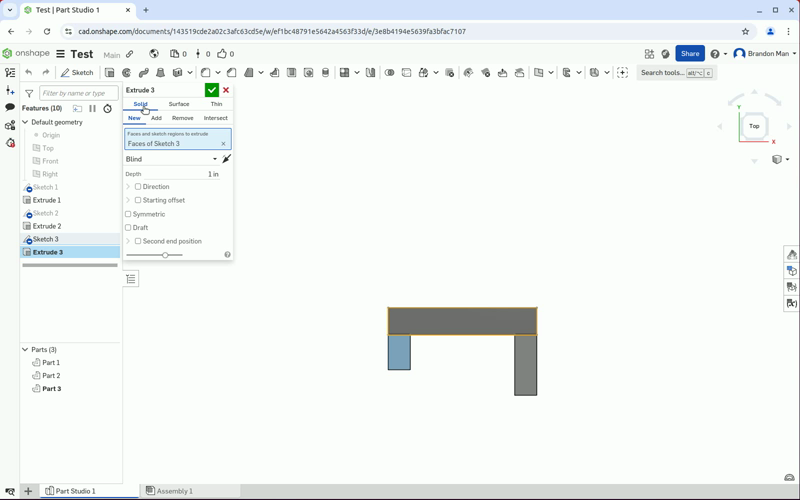
click(143, 106)
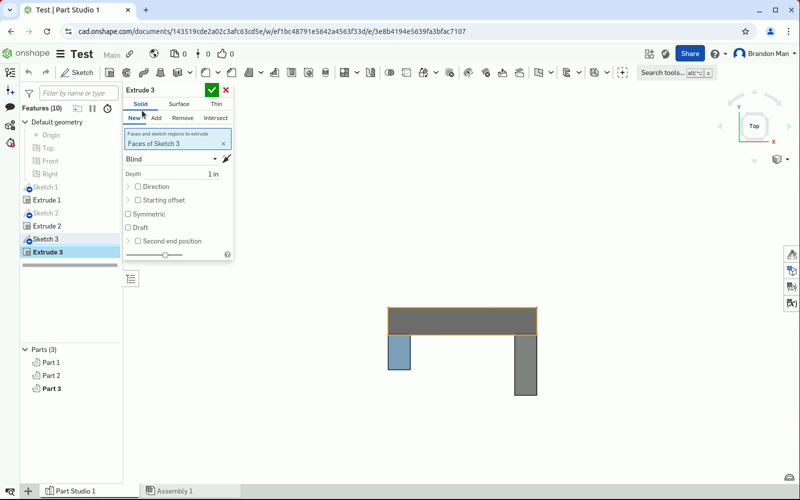
mouse_move(137, 120)
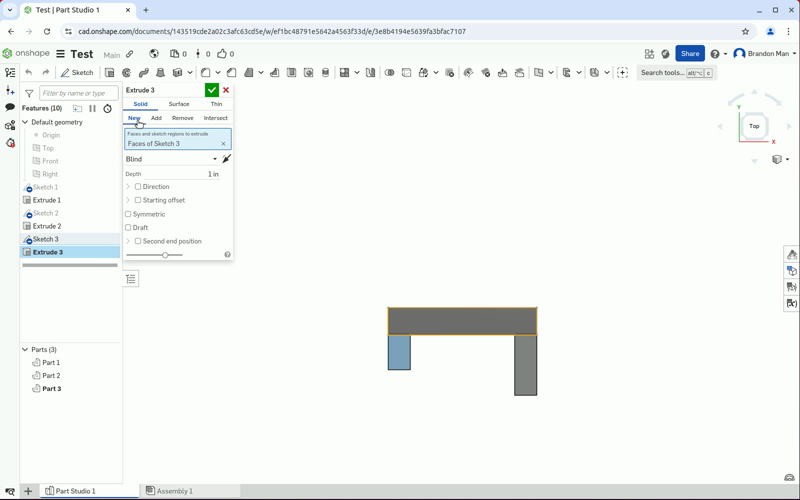
click(137, 120)
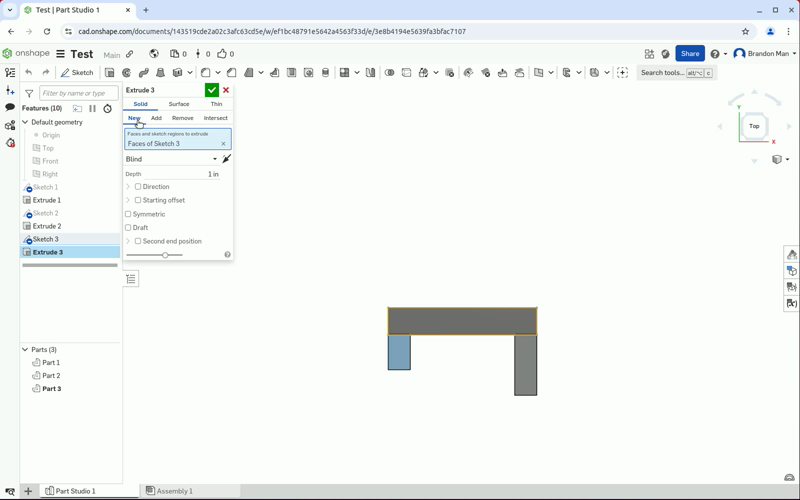
key(tab, 4)
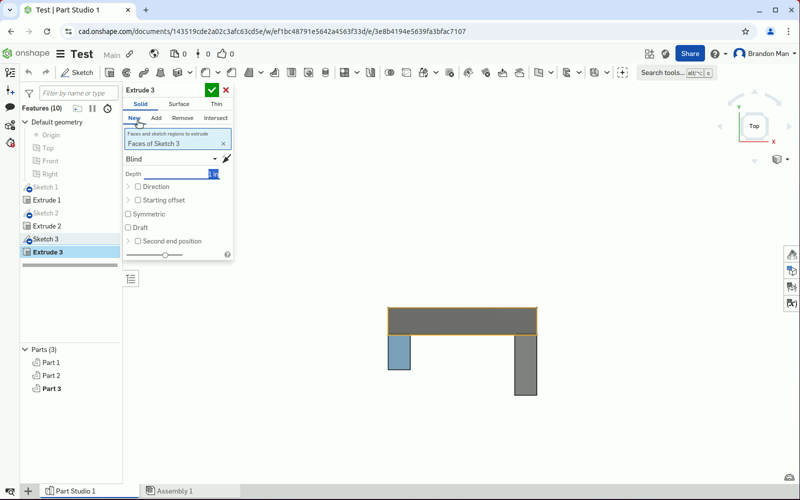
text(0.241)
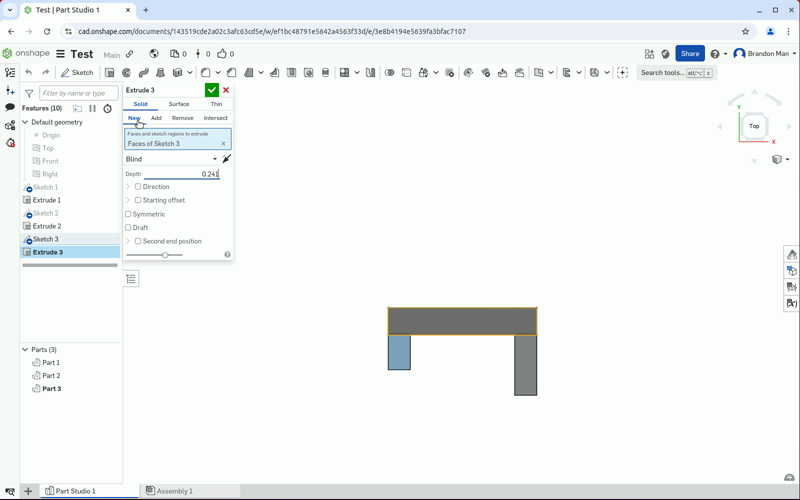
key(enter)
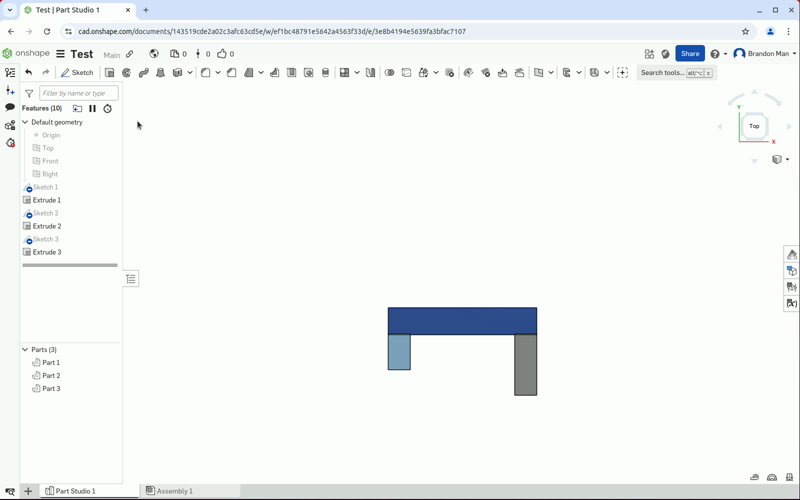
key(shift+h)
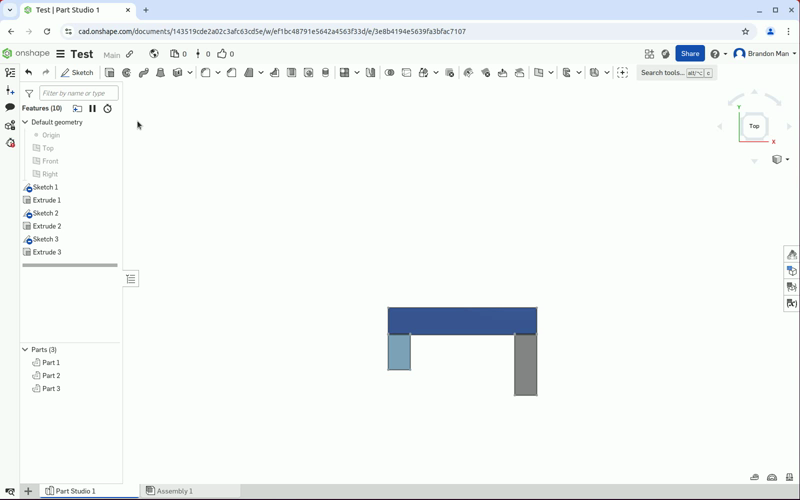
key(shift+h)
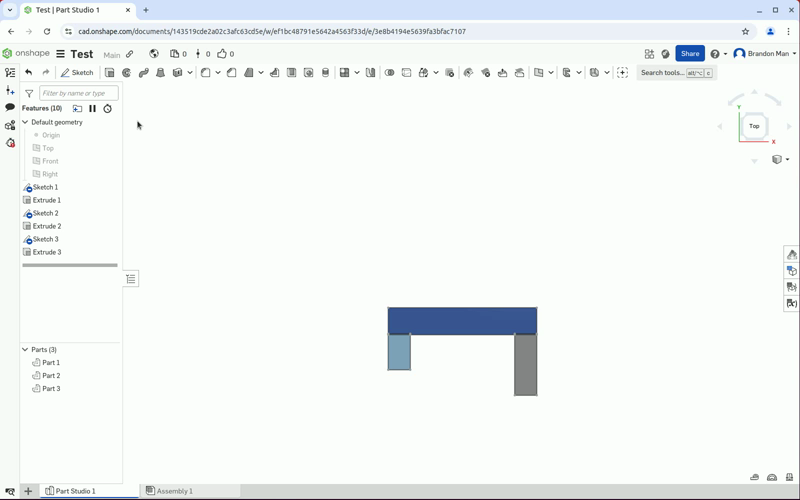
key(shift+7)
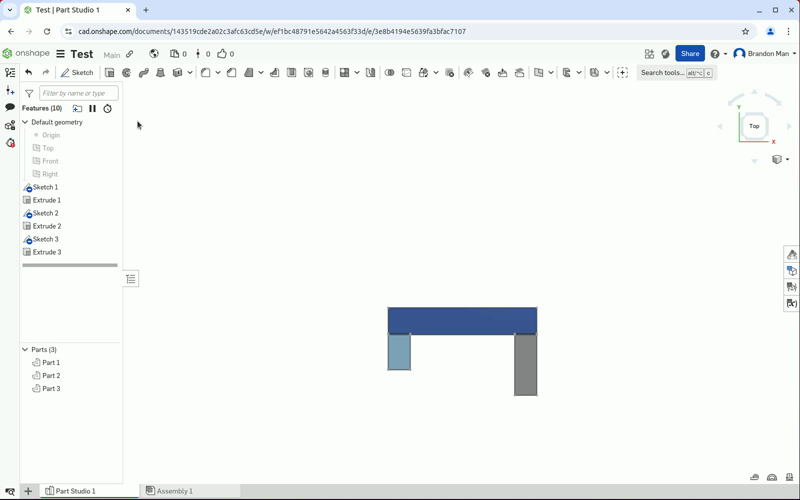
key(up, 3)
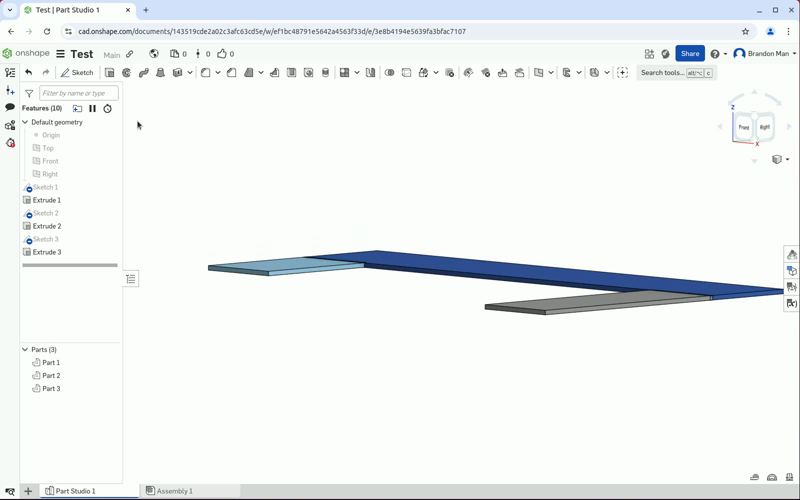
key(left, 3)
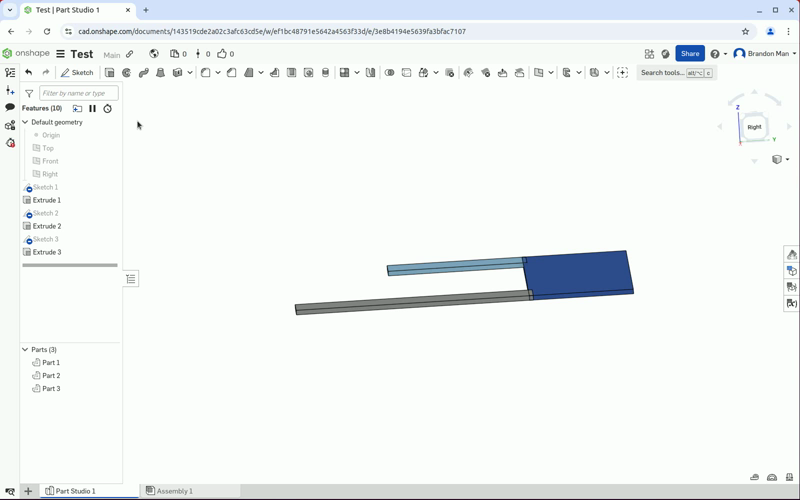
key(right, 3)
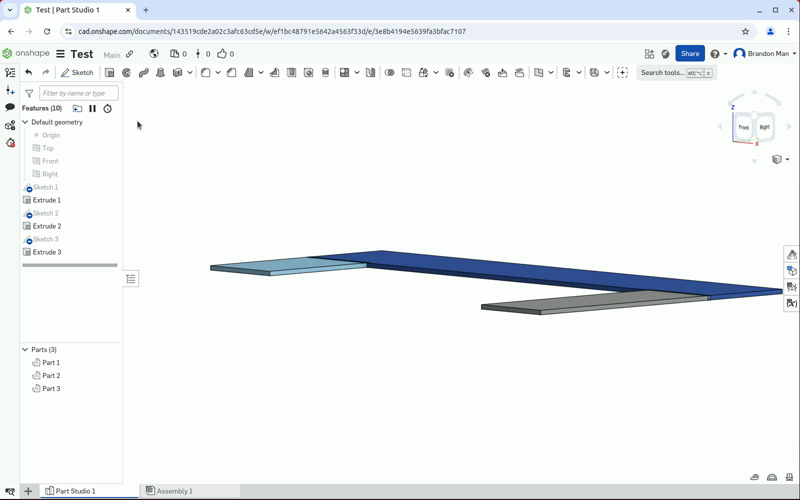
key(down, 3)
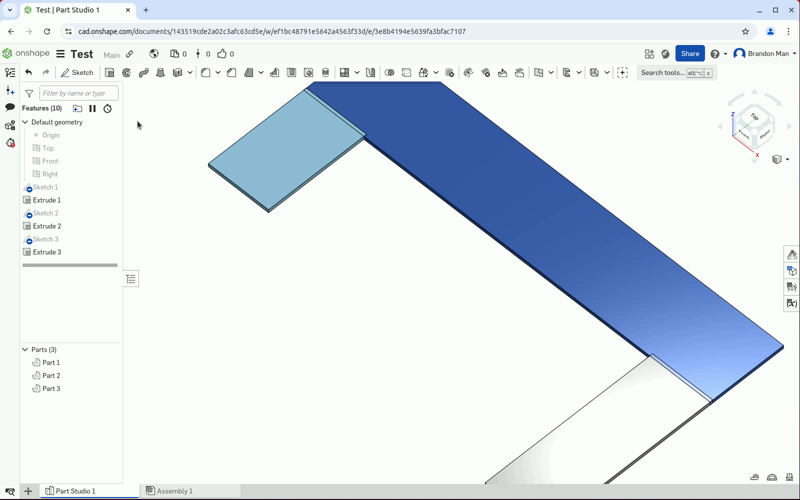
mouse_move(73, 189)
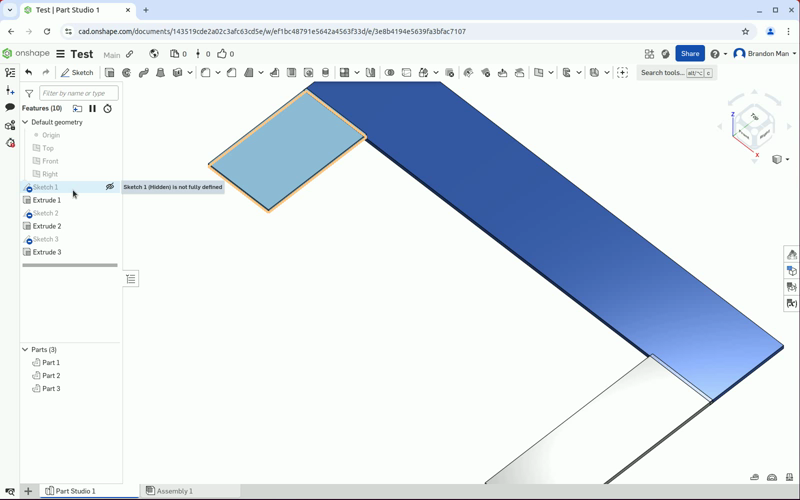
click(73, 189)